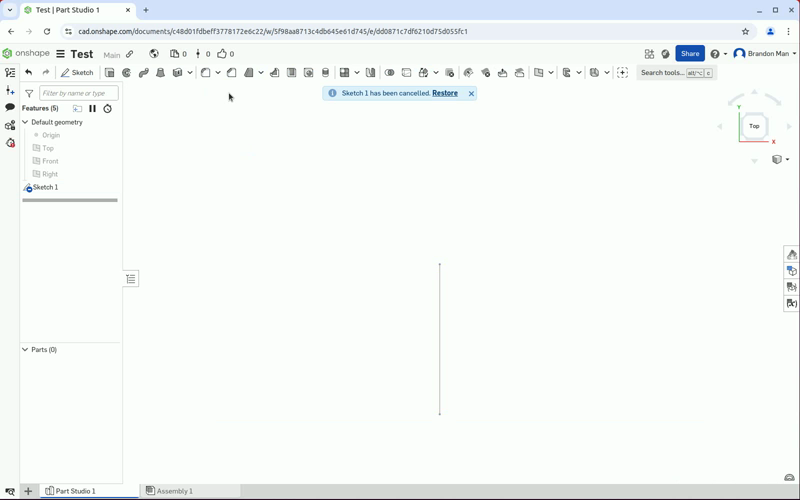
key(shift+h)
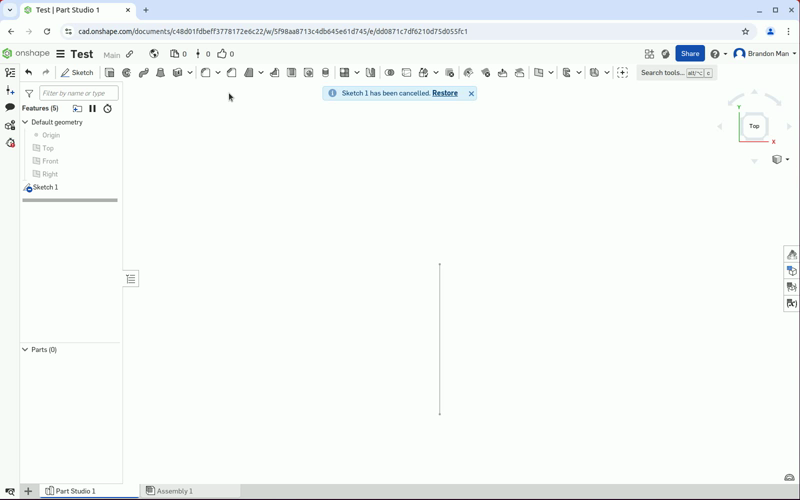
key(shift+s)
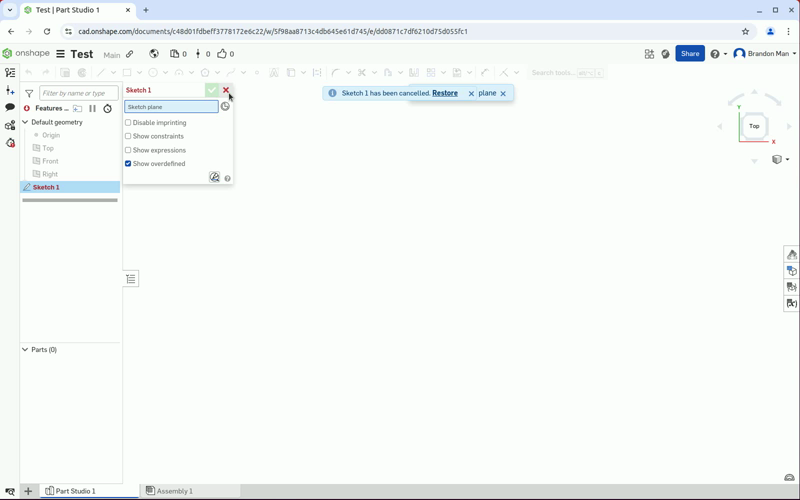
mouse_move(73, 150)
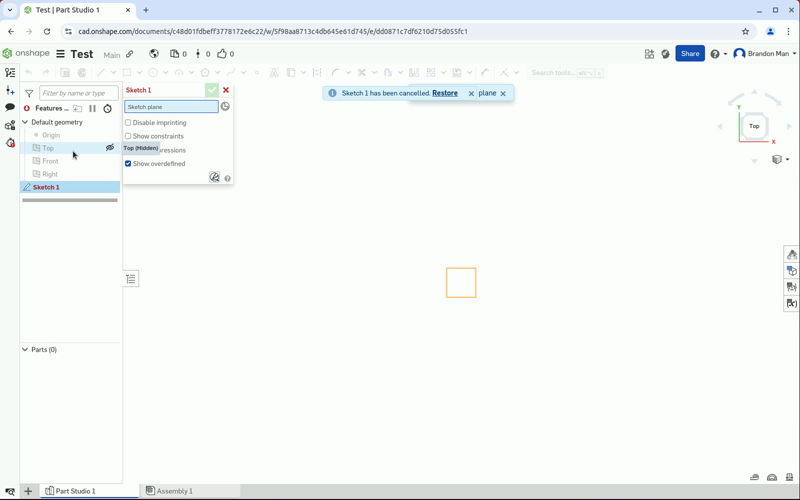
click(73, 150)
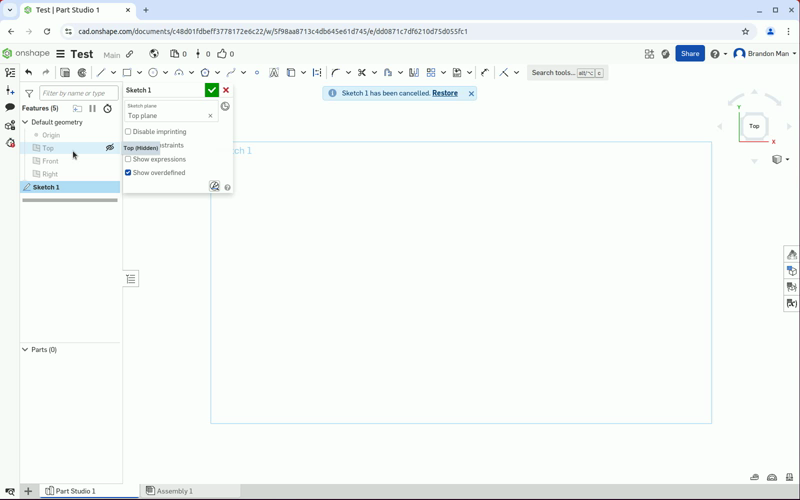
mouse_move(73, 352)
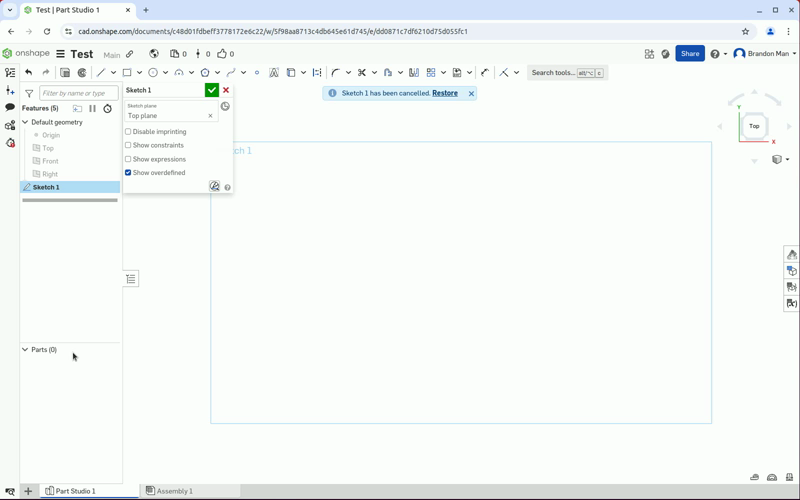
key(y)
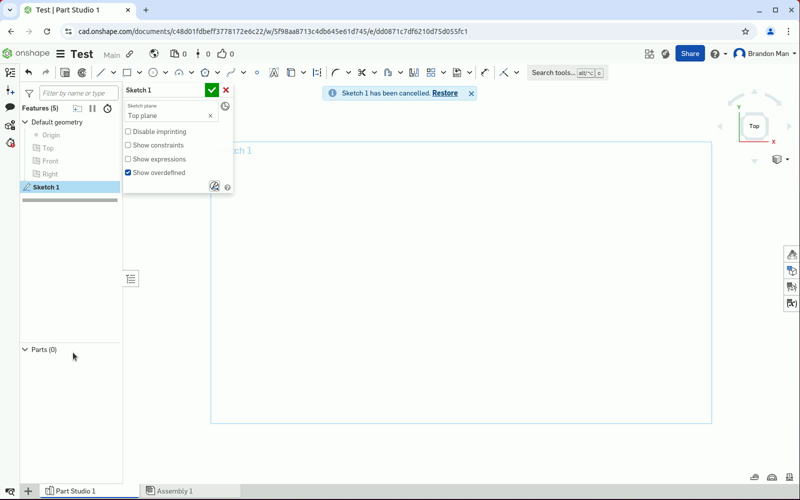
key(l)
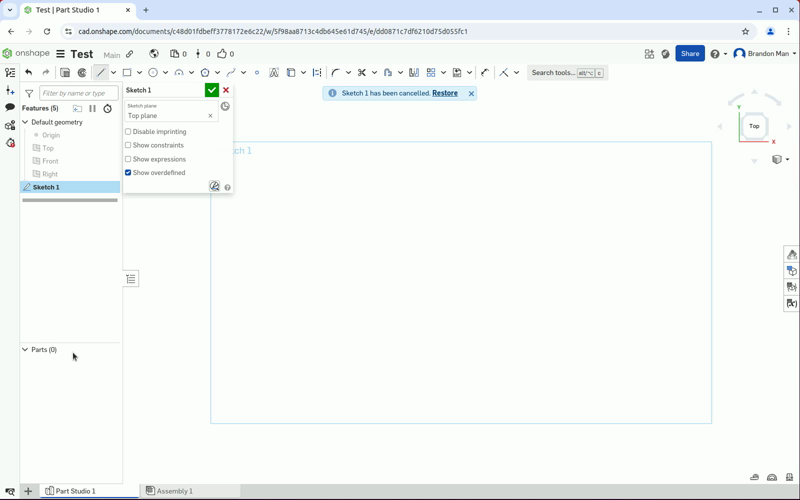
key_down(shift)
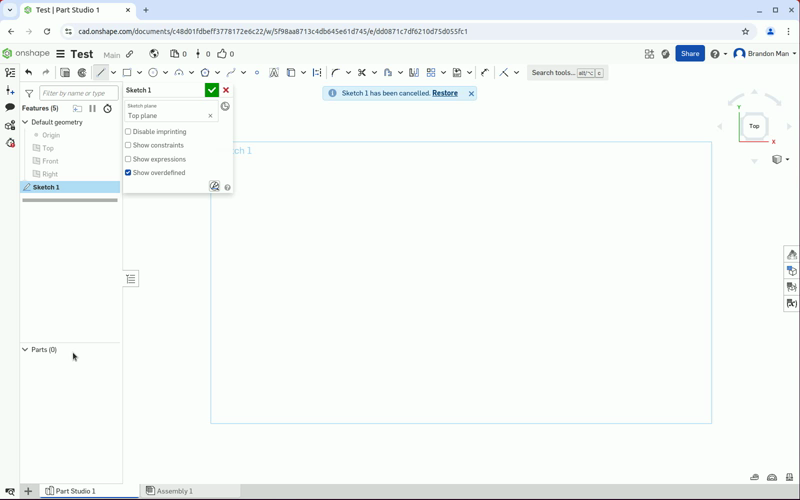
mouse_move(480, 275)
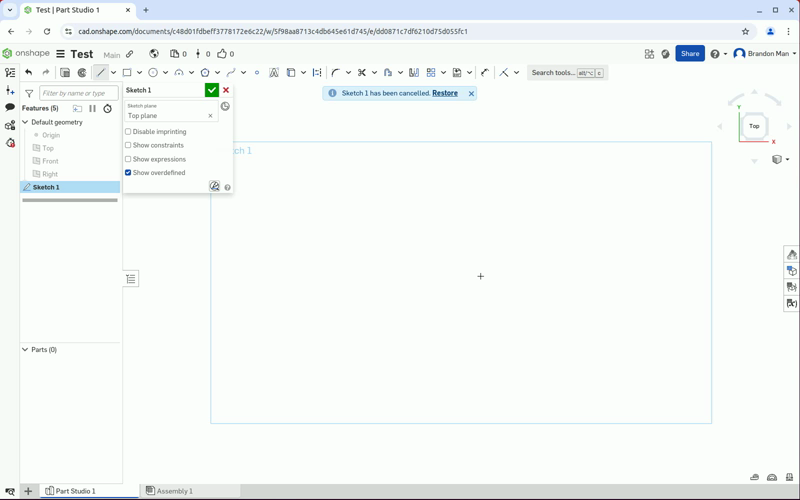
click(480, 275)
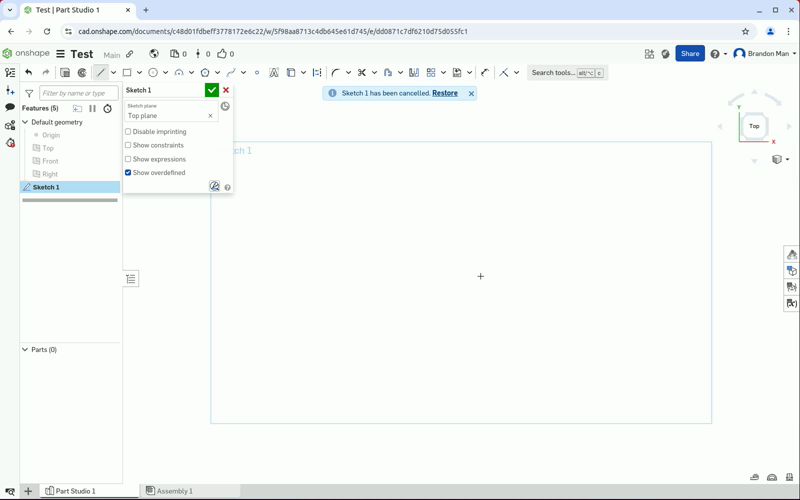
key_up(shift)
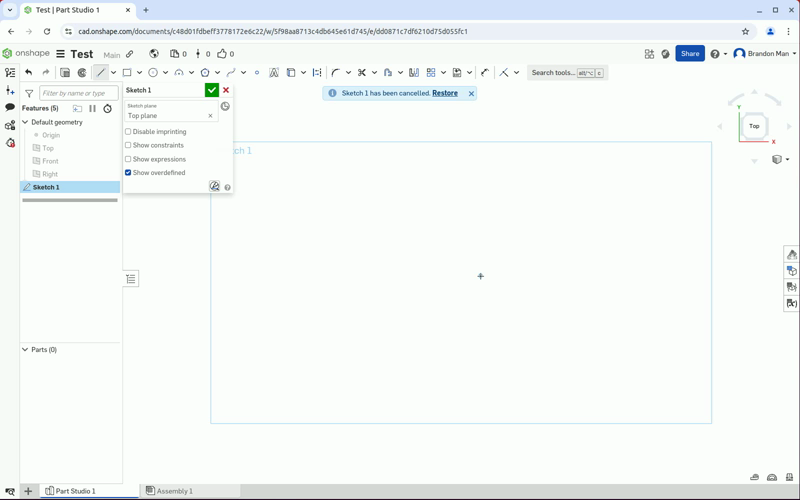
key_down(shift)
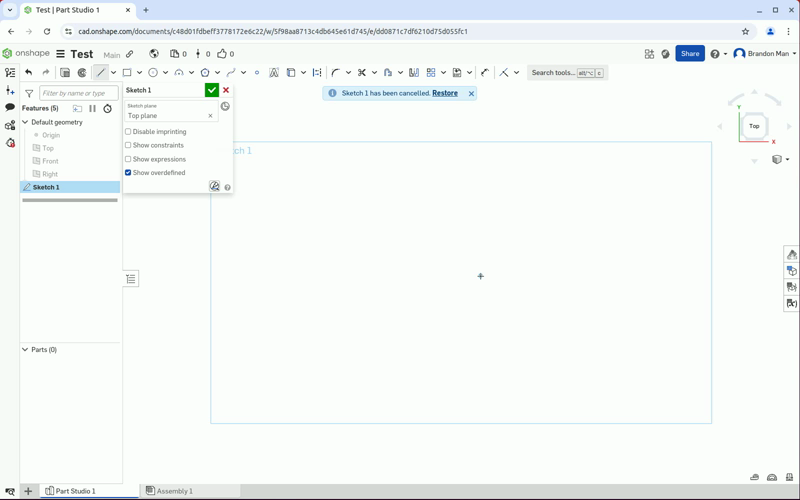
mouse_move(510, 275)
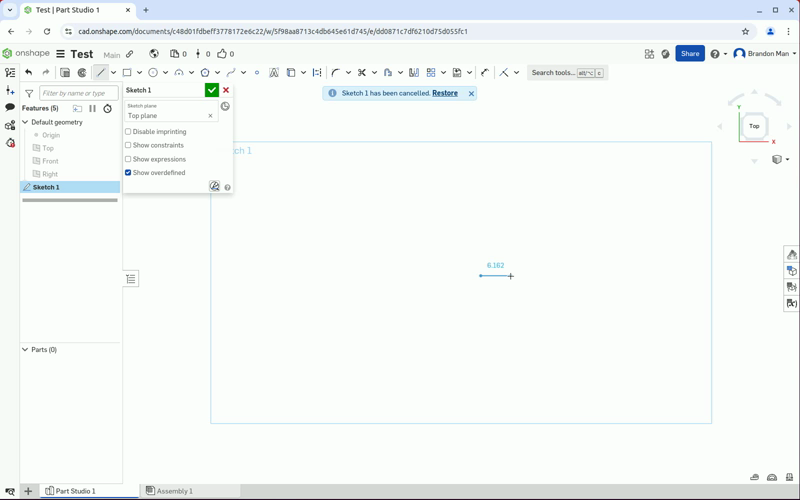
mouse_move(528, 275)
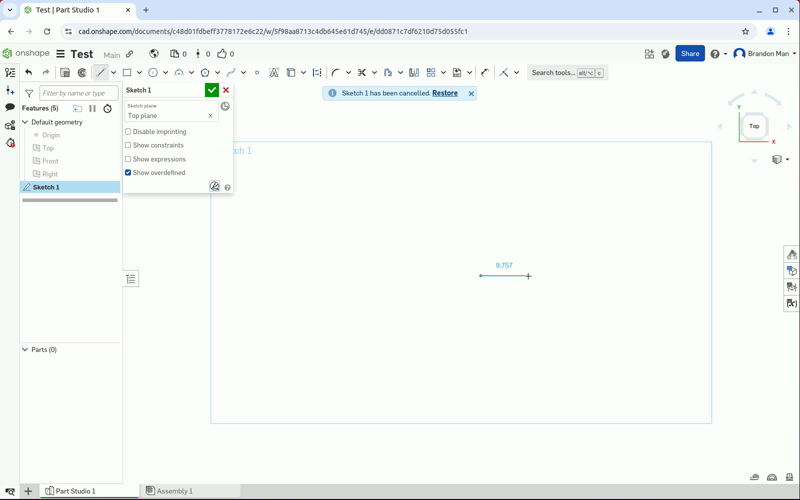
click(528, 275)
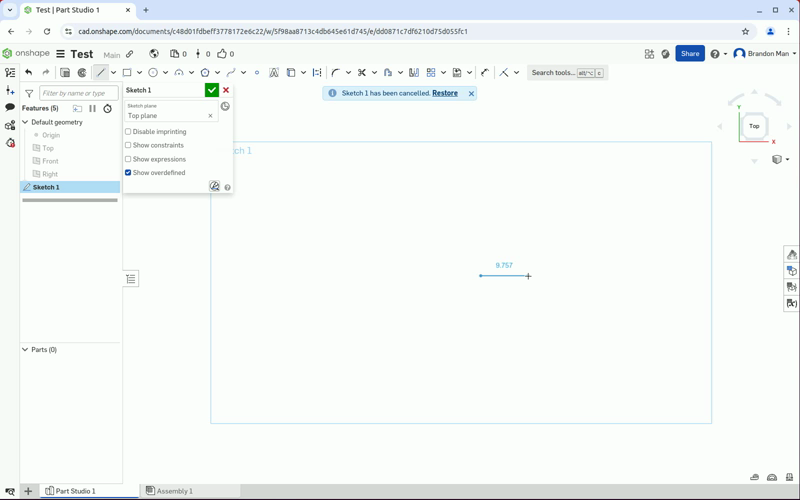
key_up(shift)
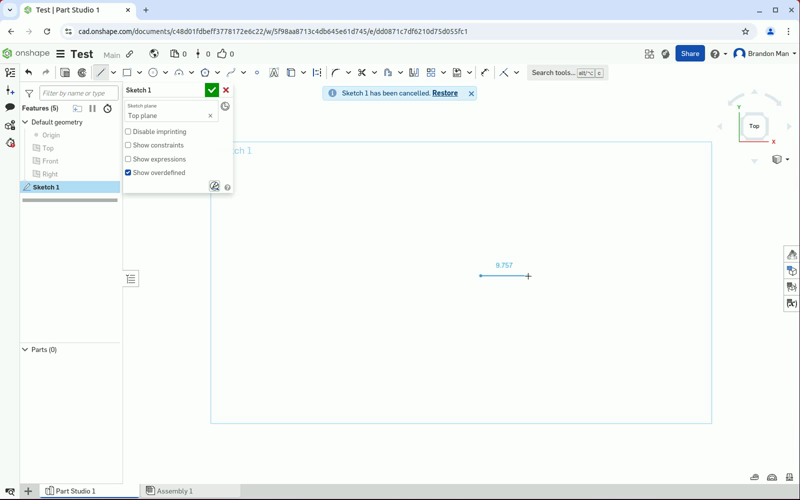
key_down(shift)
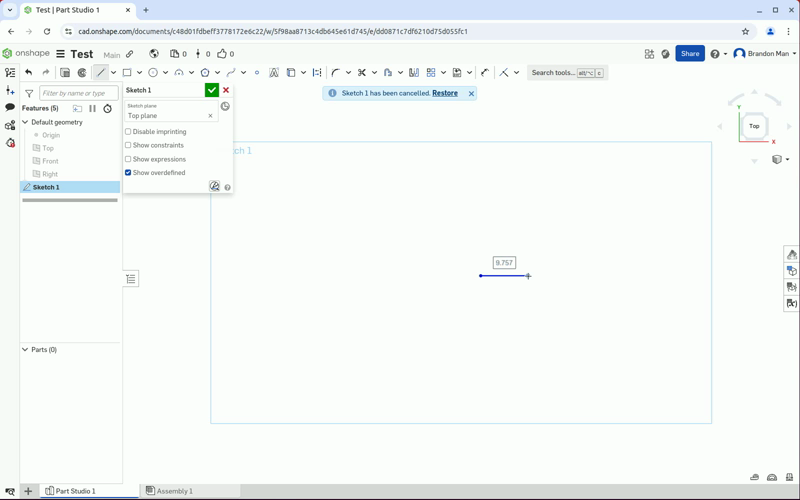
mouse_move(558, 275)
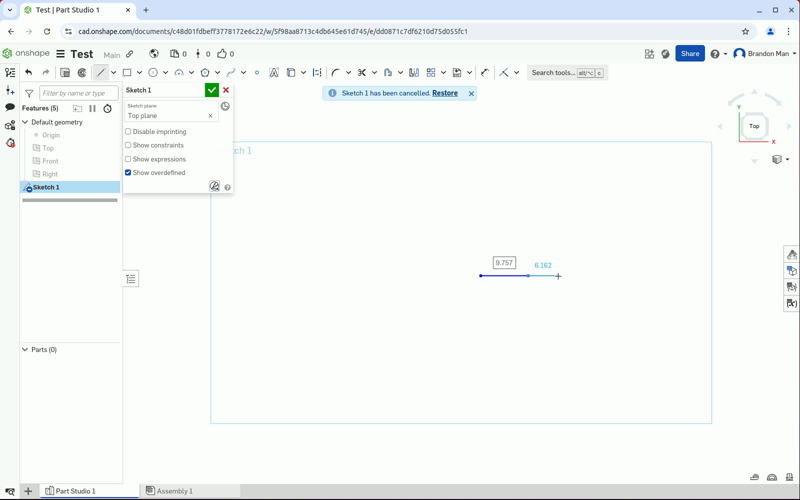
mouse_move(528, 229)
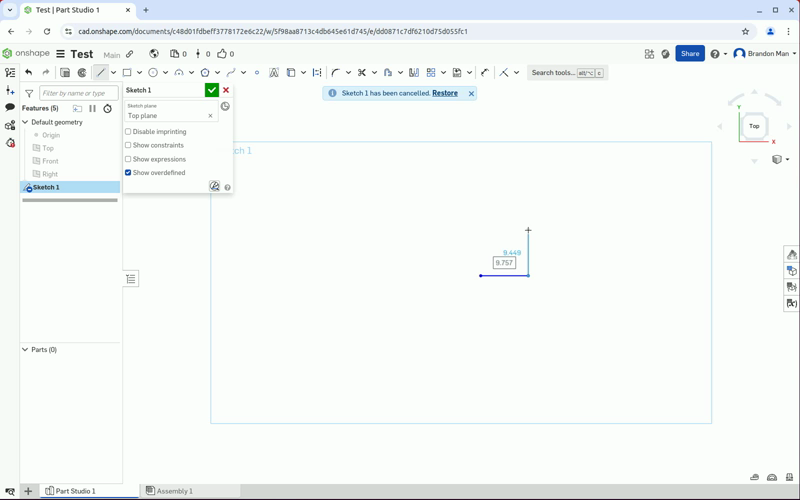
click(528, 229)
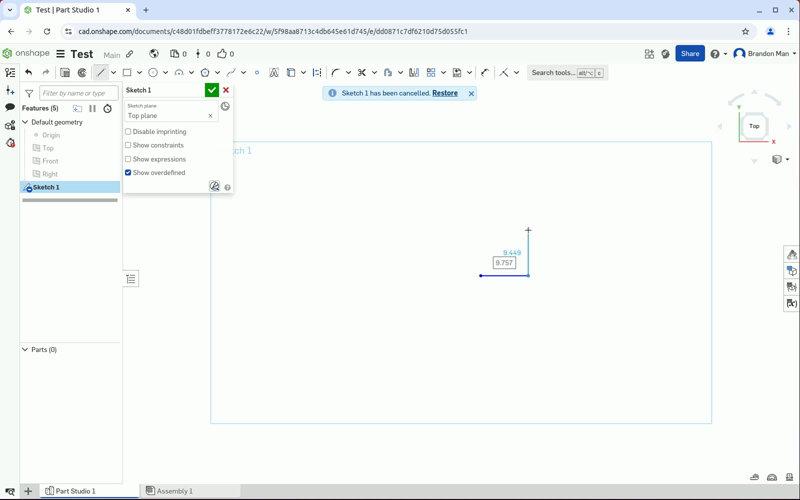
key_up(shift)
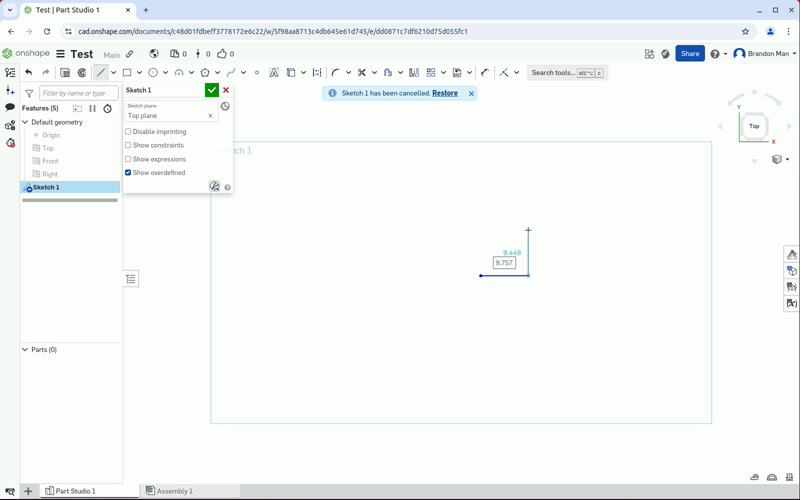
key_down(shift)
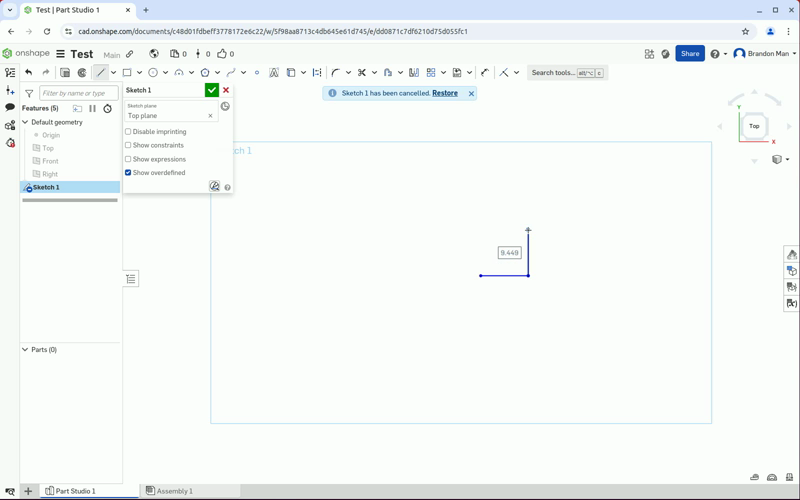
mouse_move(558, 229)
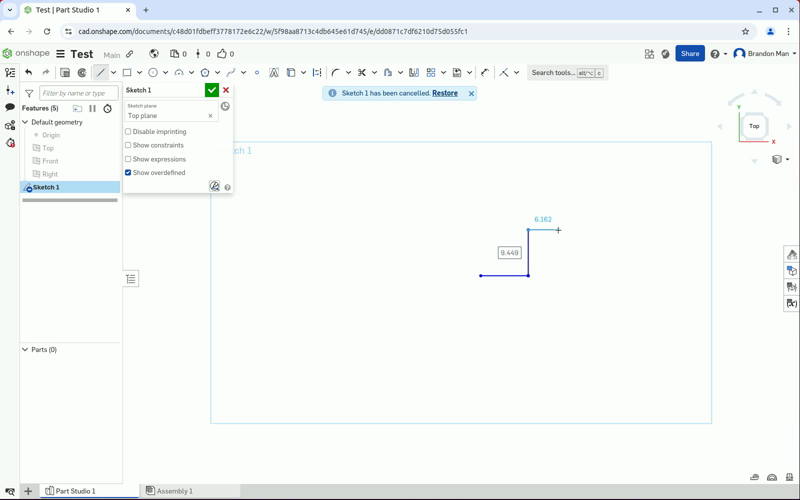
mouse_move(480, 229)
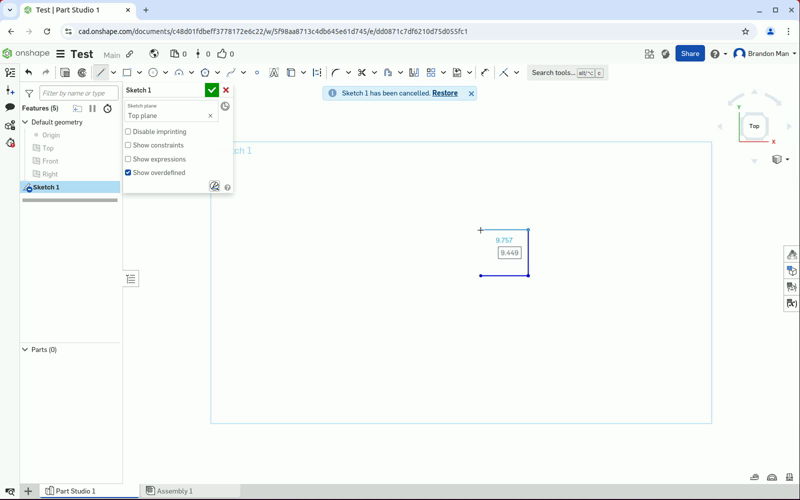
click(480, 229)
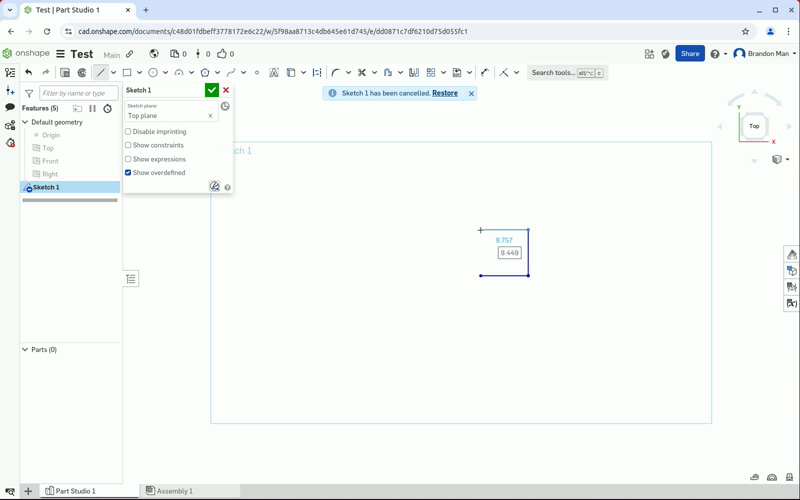
key_up(shift)
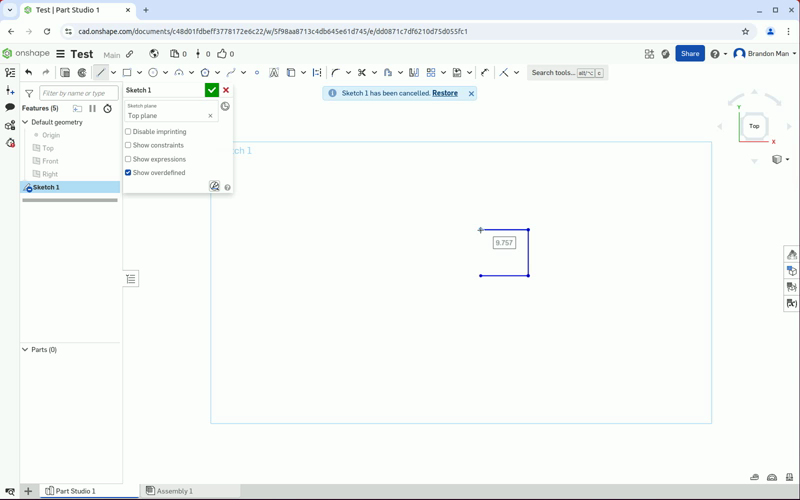
mouse_move(510, 229)
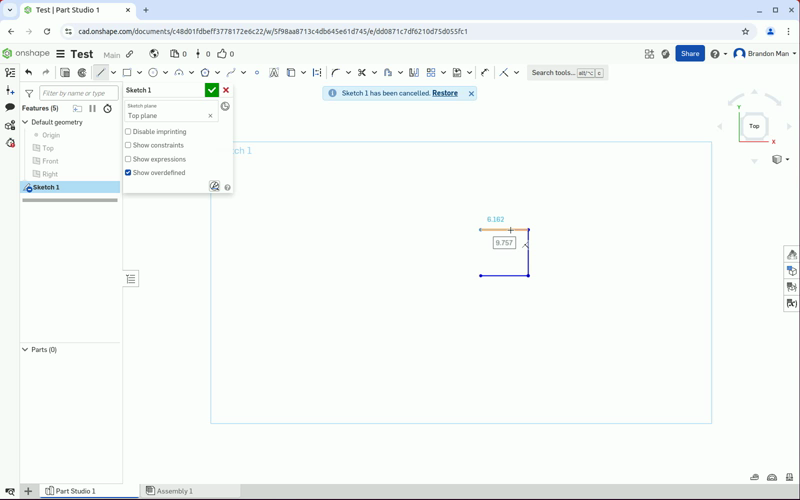
key_down(shift)
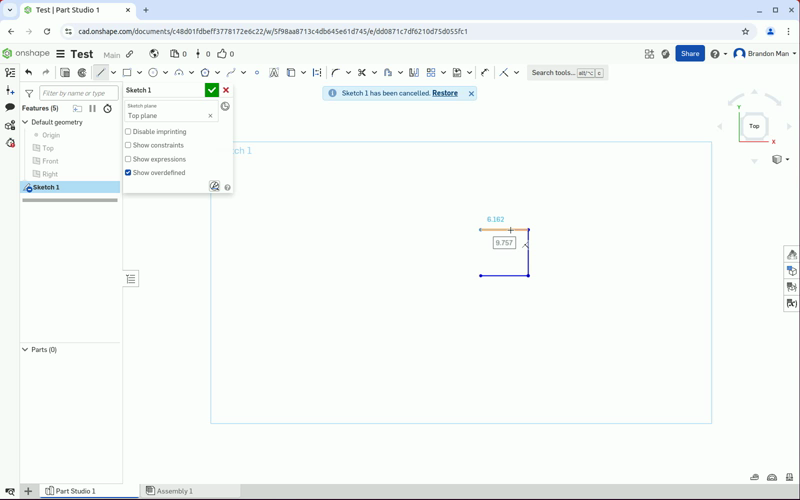
mouse_move(480, 275)
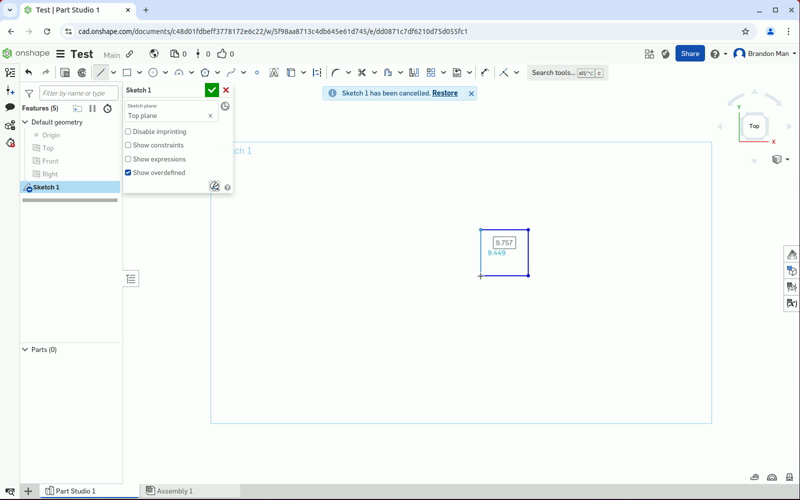
key_up(shift)
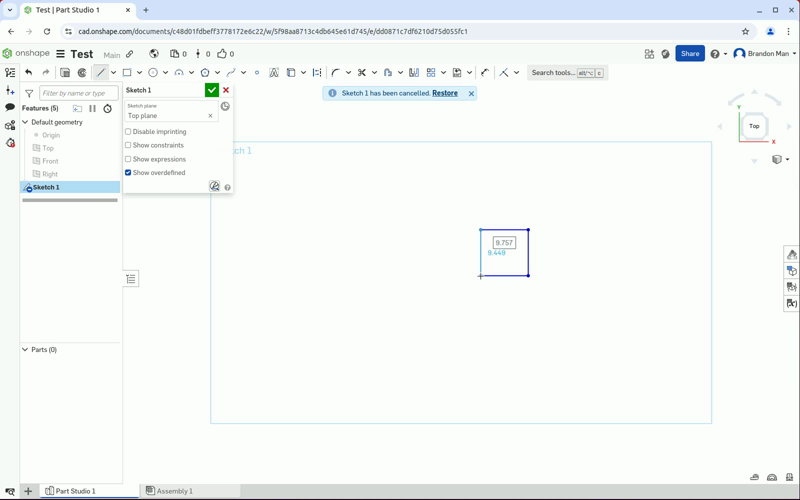
click(480, 275)
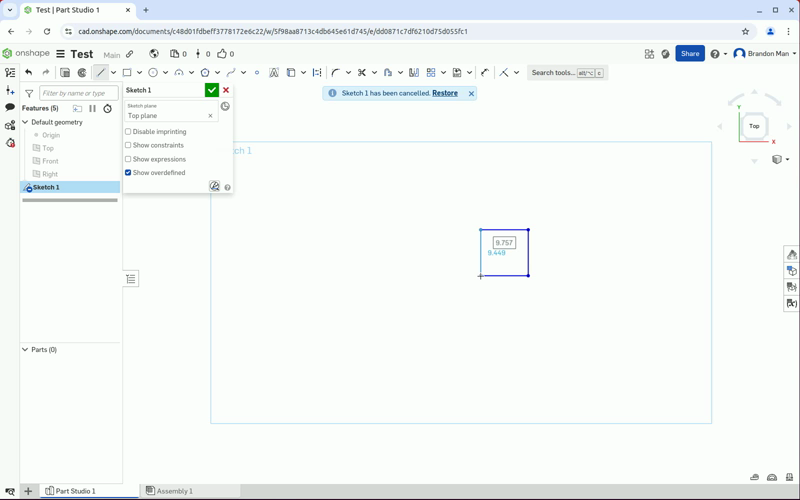
key(esc)
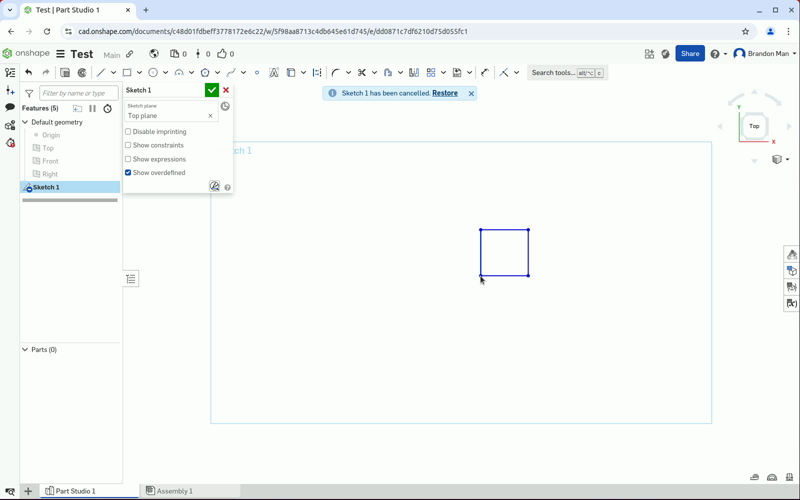
mouse_move(502, 268)
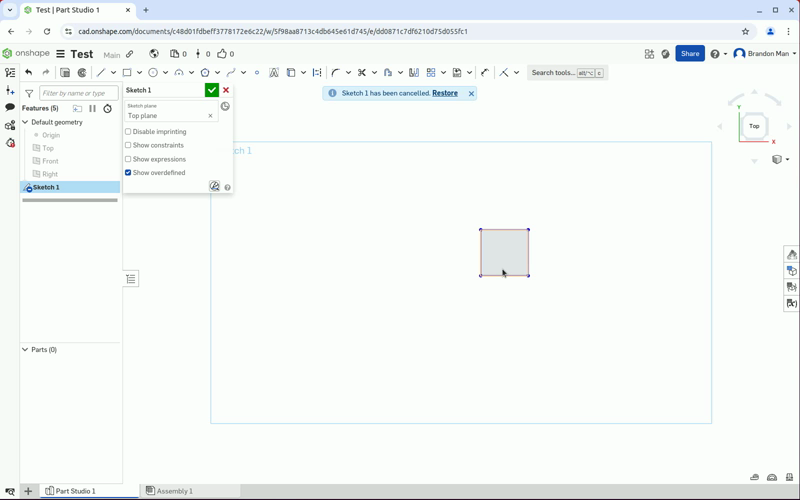
click(502, 268)
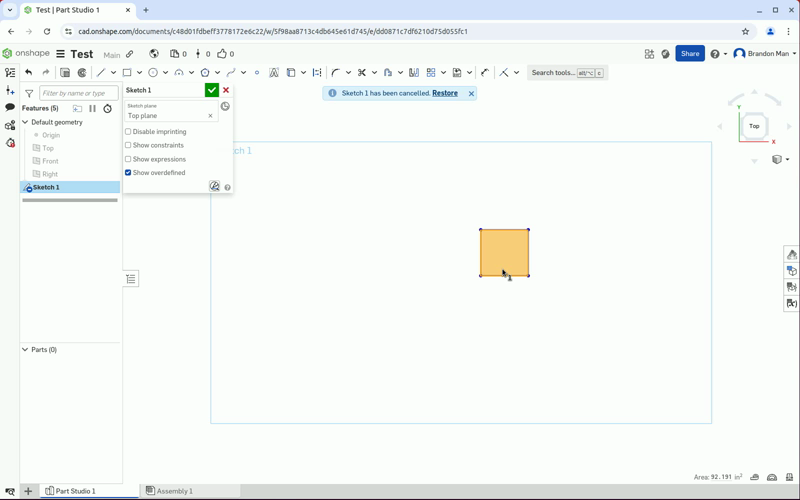
mouse_move(73, 352)
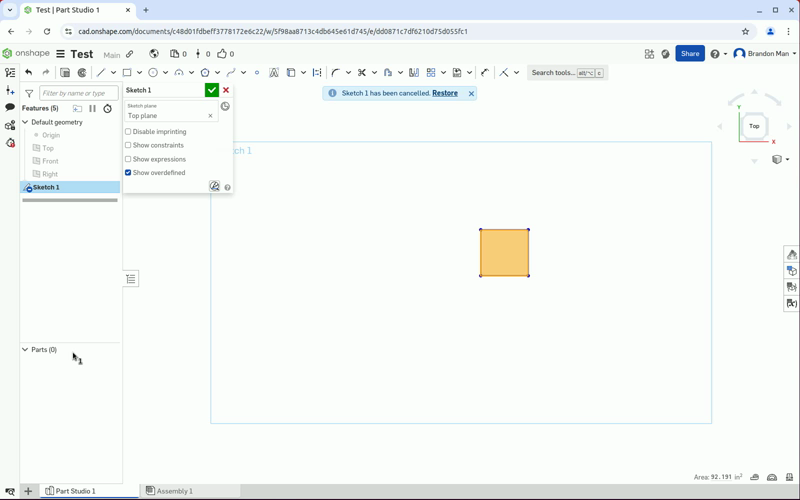
key(shift+y)
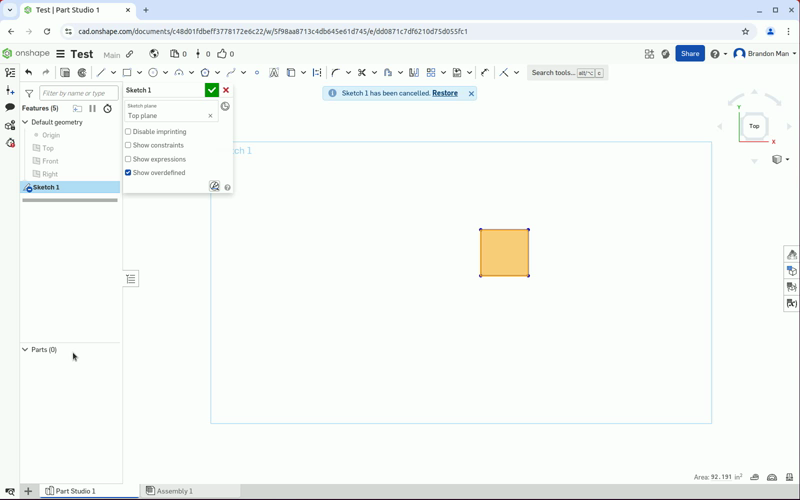
key(shift+e)
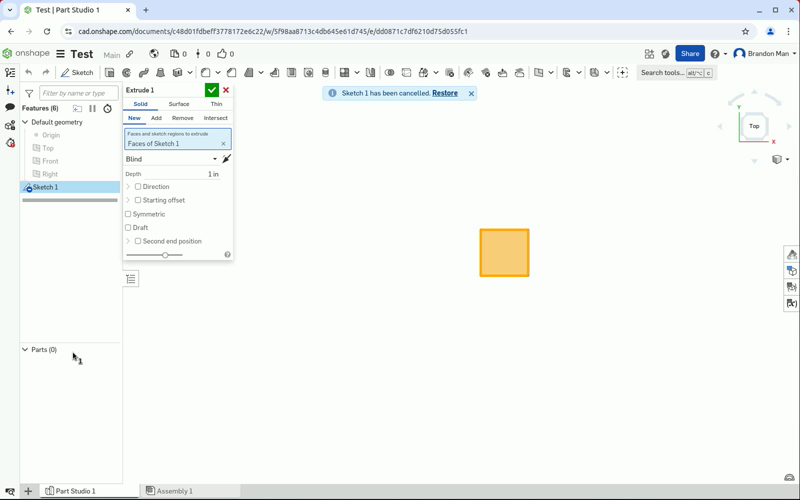
mouse_move(143, 106)
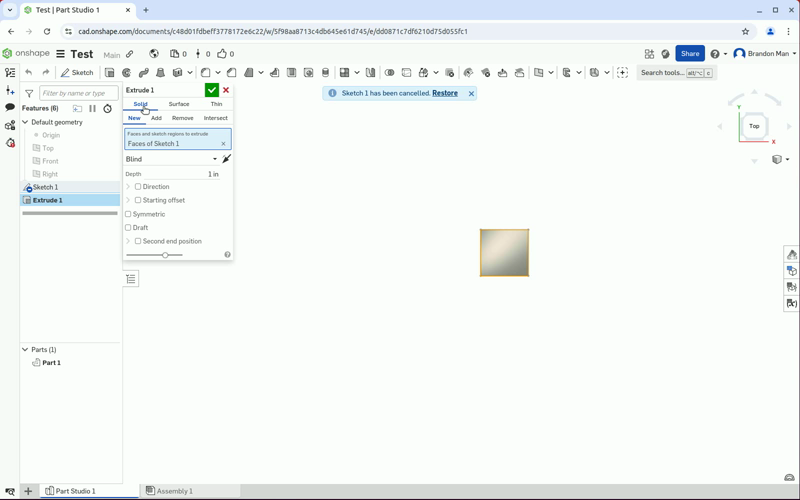
click(143, 106)
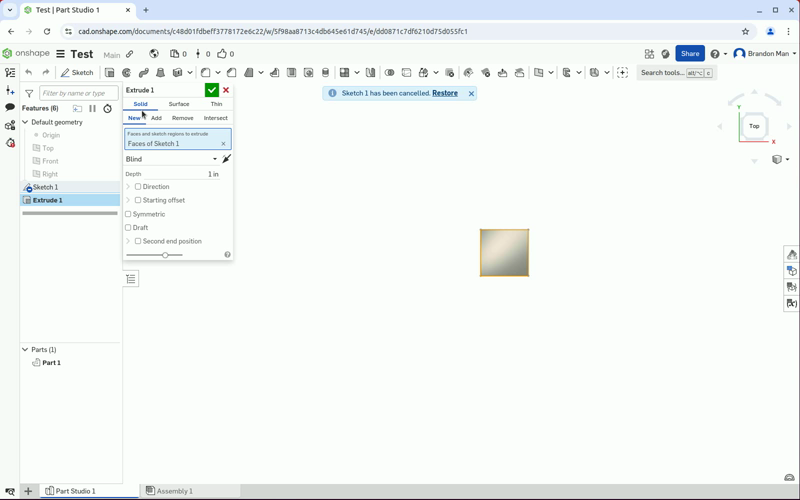
mouse_move(137, 120)
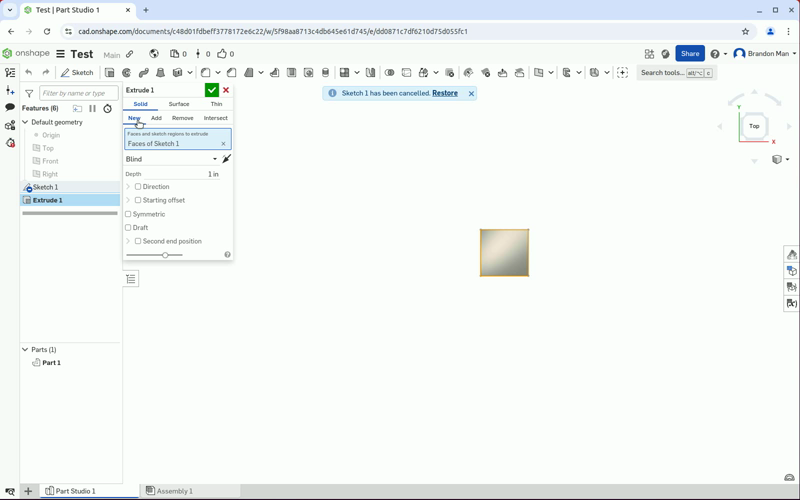
click(137, 120)
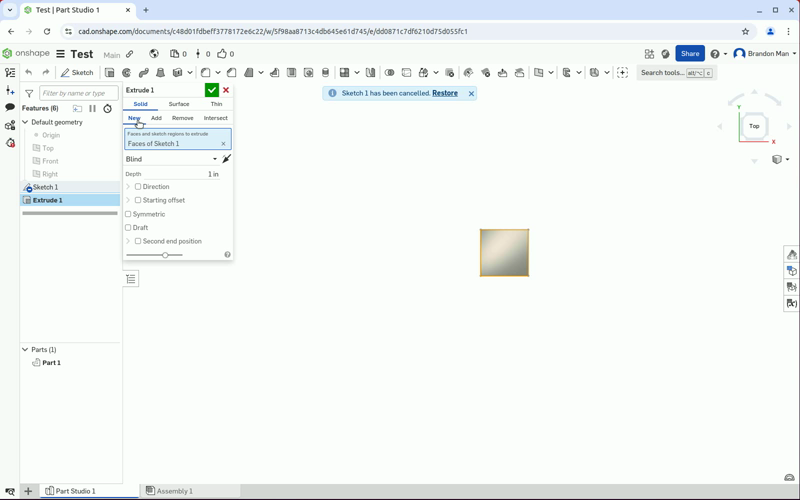
key(tab, 4)
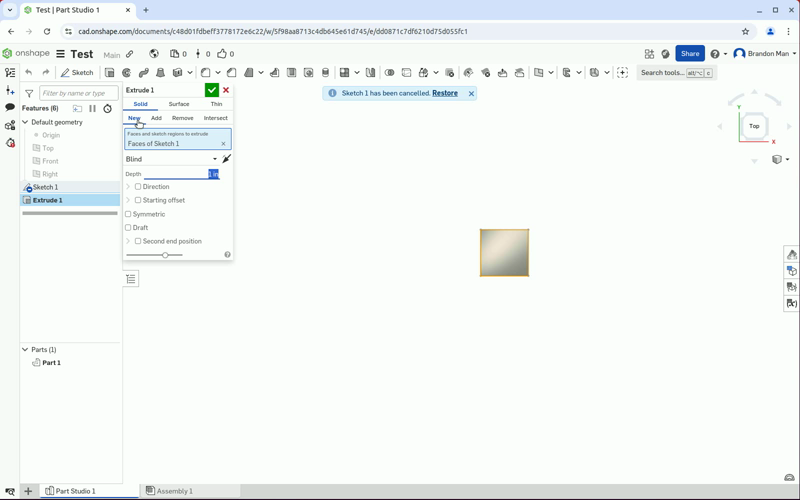
text(9.147)
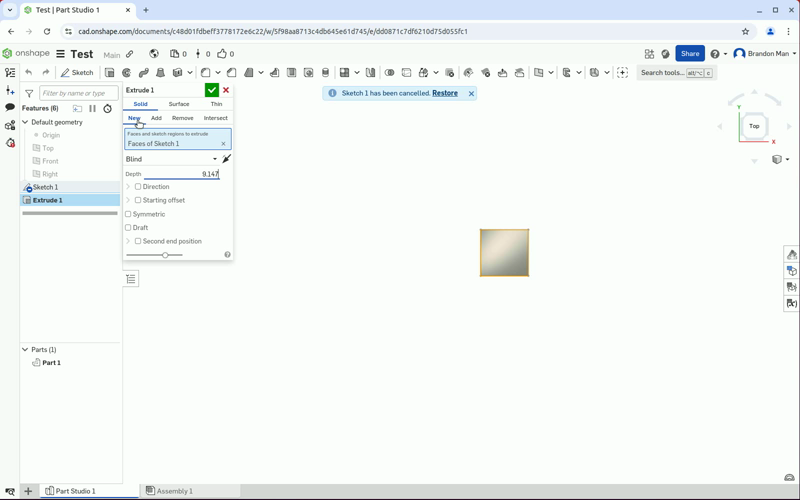
key(enter)
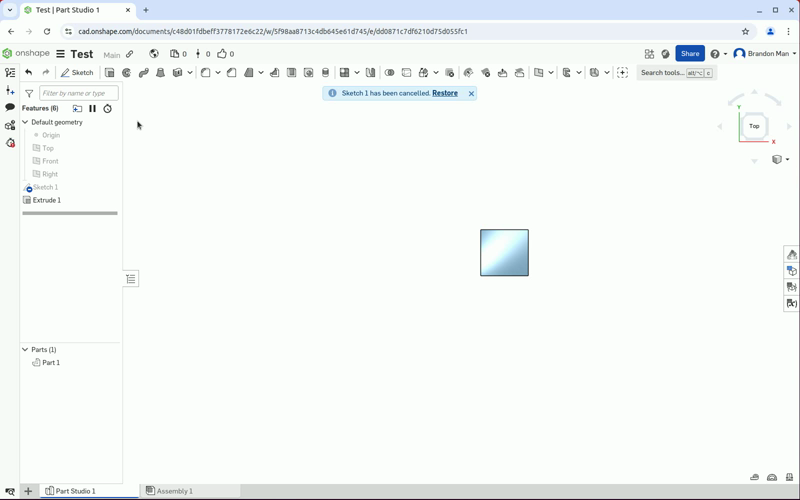
key(shift+h)
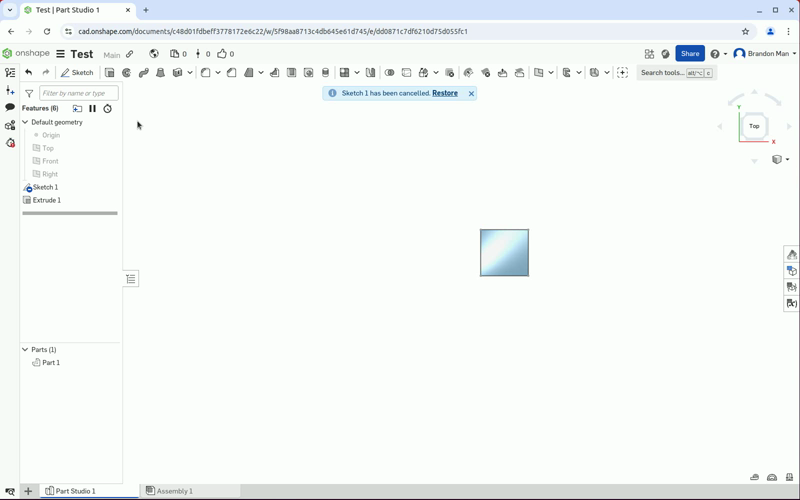
key(shift+h)
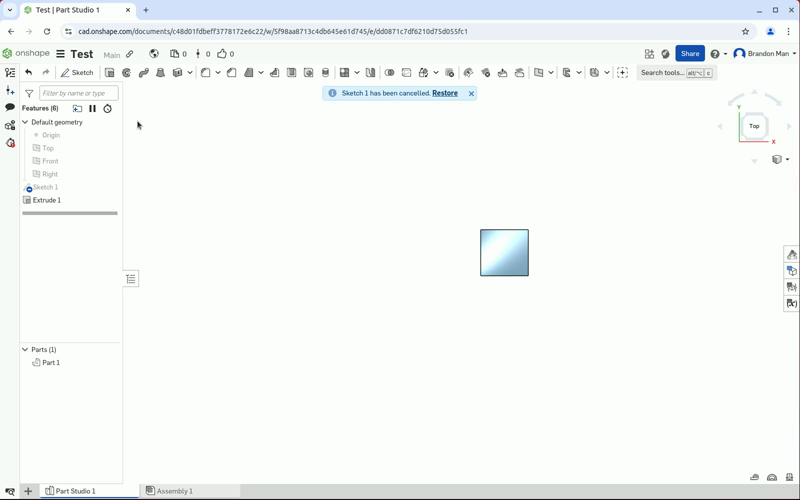
mouse_move(73, 189)
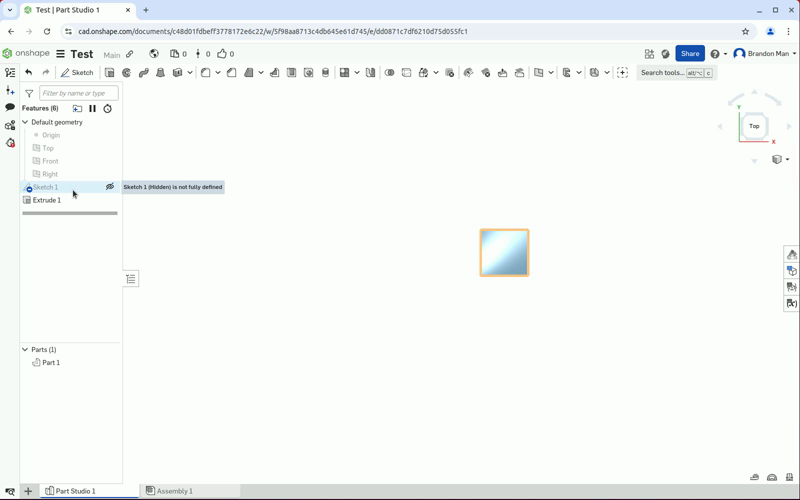
click(73, 189)
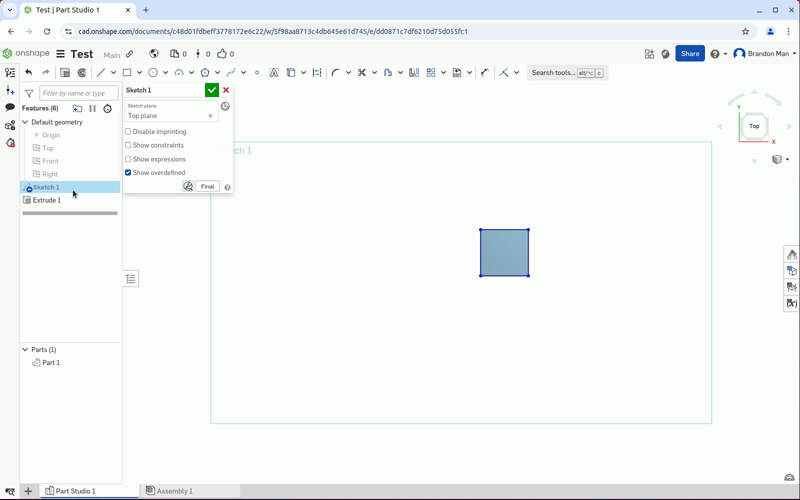
mouse_move(229, 92)
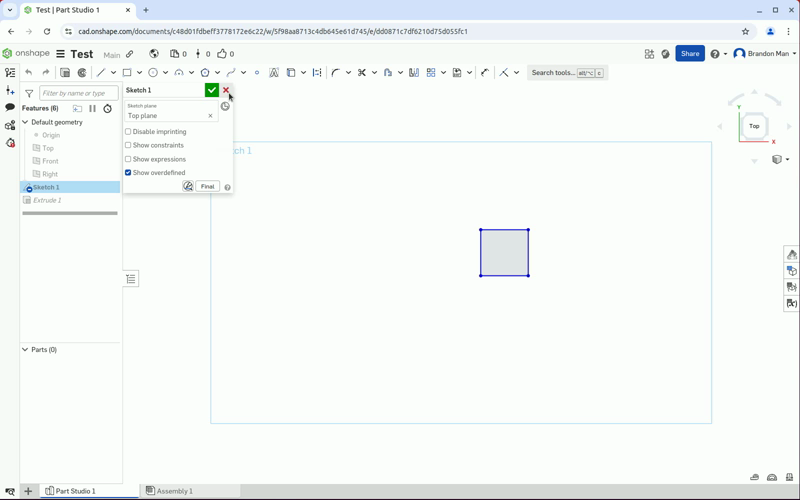
click(229, 92)
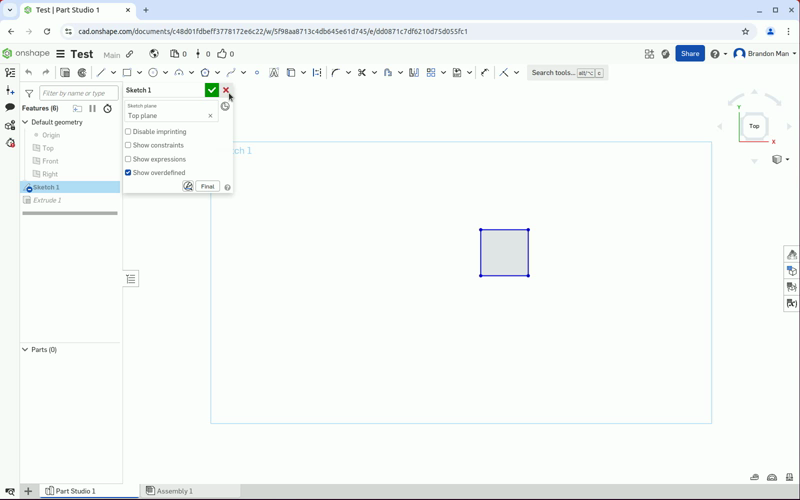
key(shift+s)
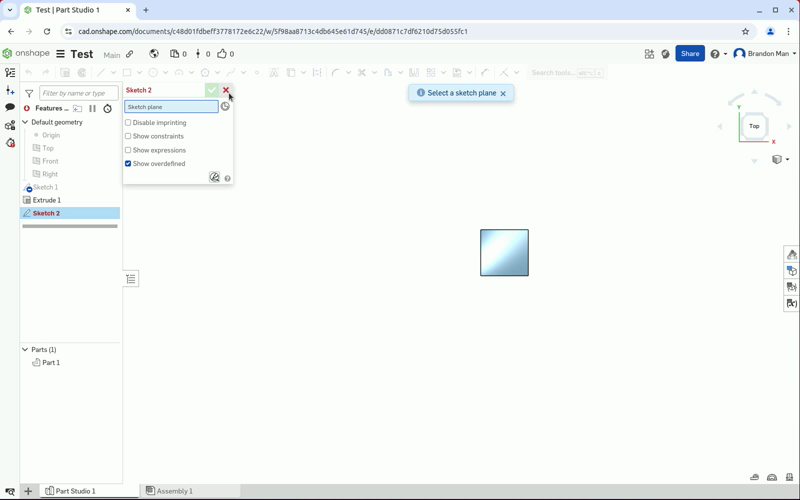
mouse_move(73, 150)
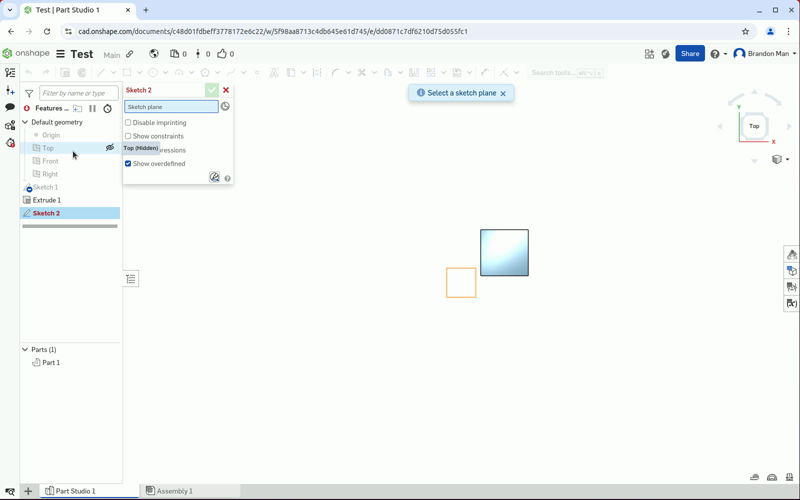
click(73, 150)
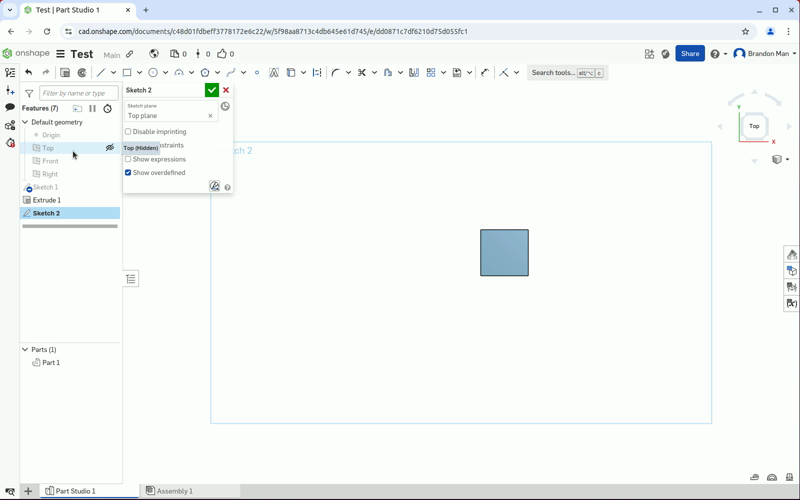
mouse_move(73, 352)
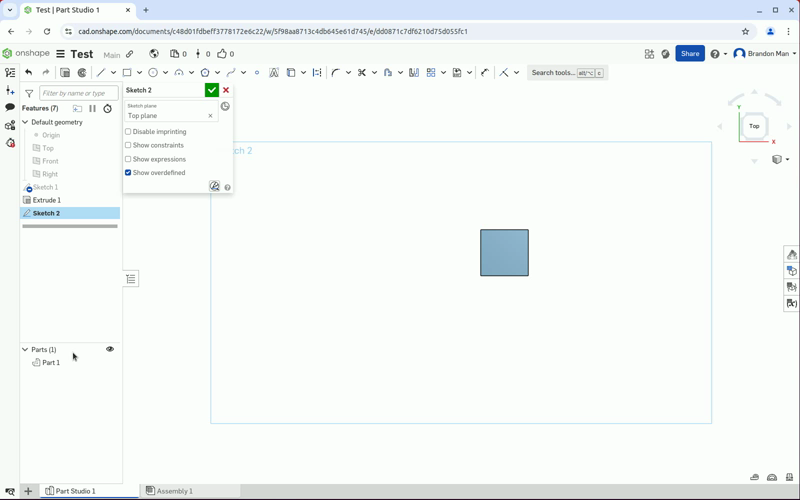
key(y)
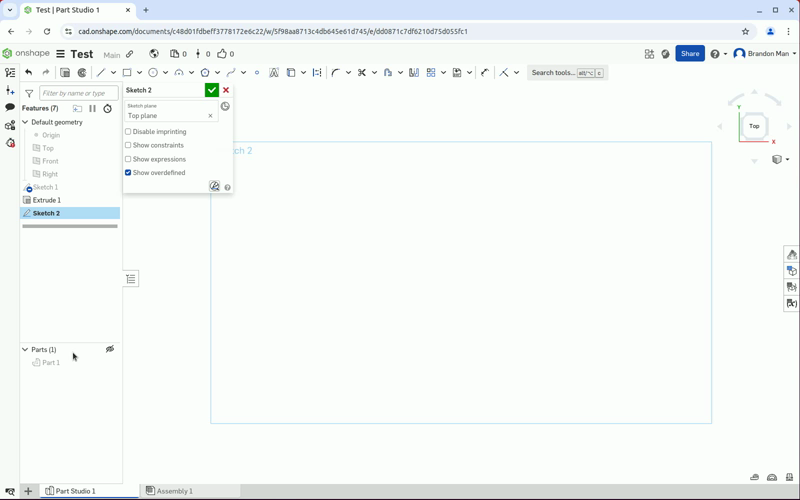
key(l)
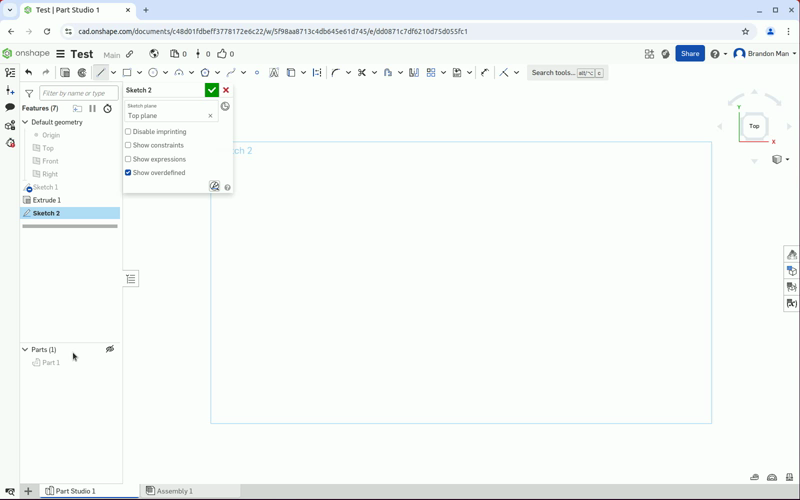
key_down(shift)
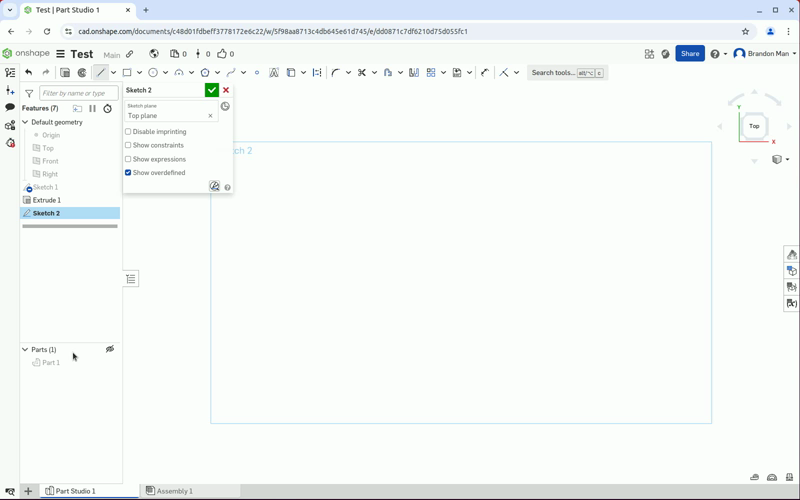
mouse_move(472, 395)
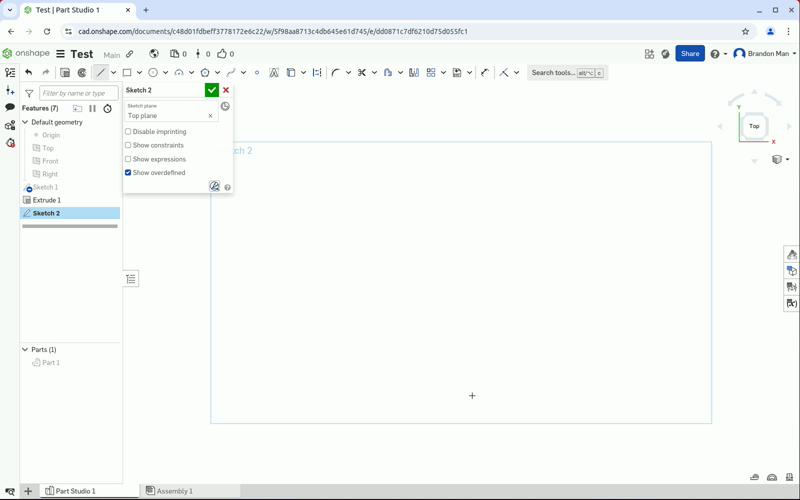
click(472, 395)
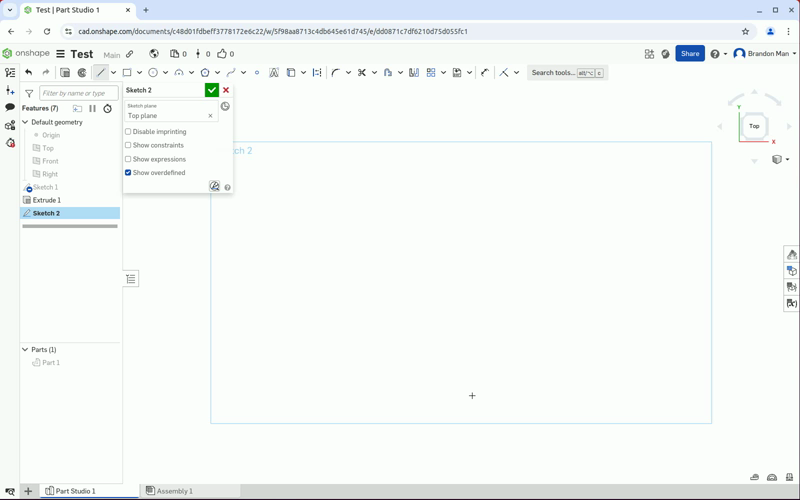
key_up(shift)
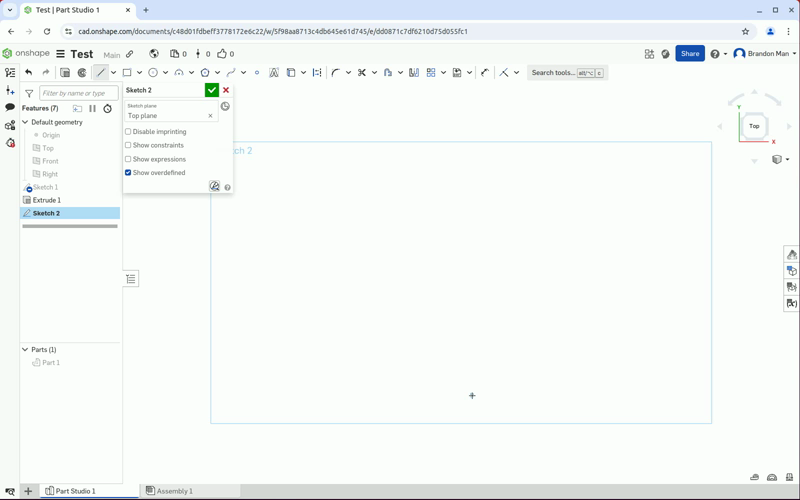
key_down(shift)
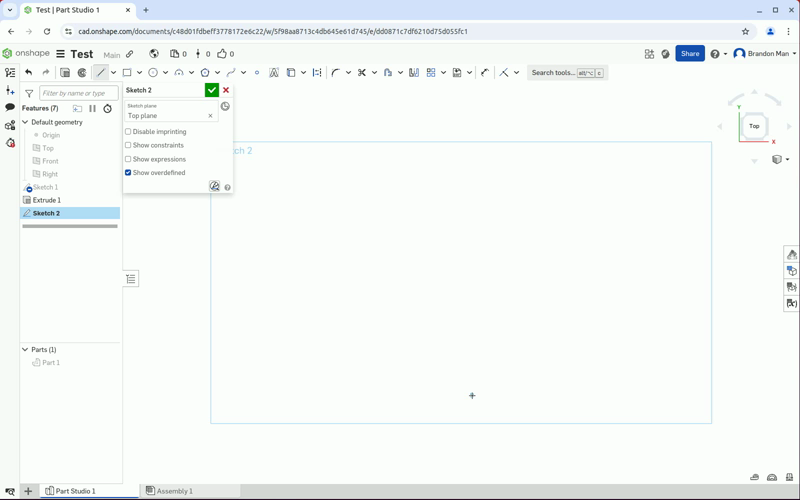
mouse_move(502, 395)
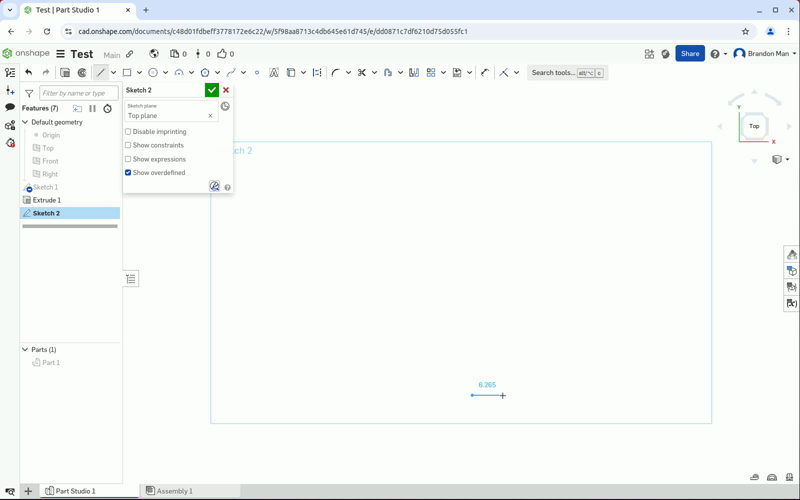
mouse_move(527, 395)
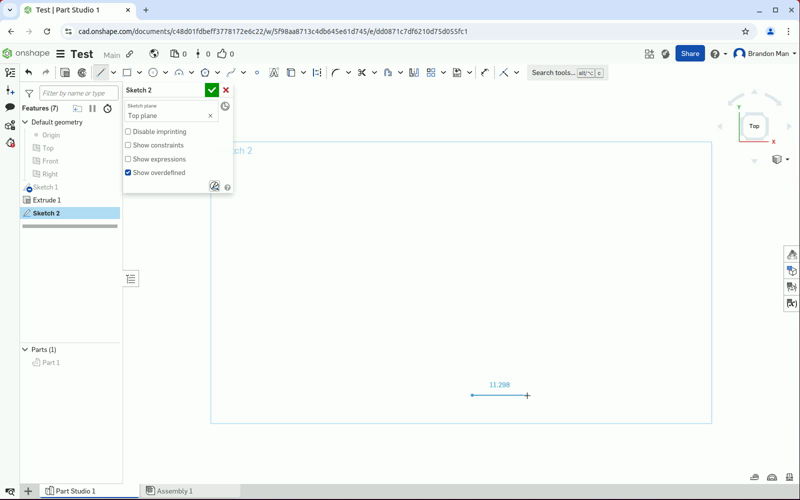
click(527, 395)
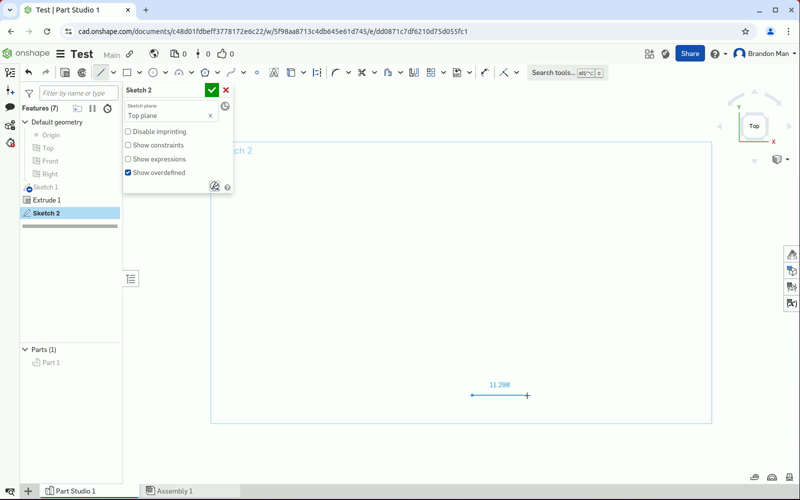
key_up(shift)
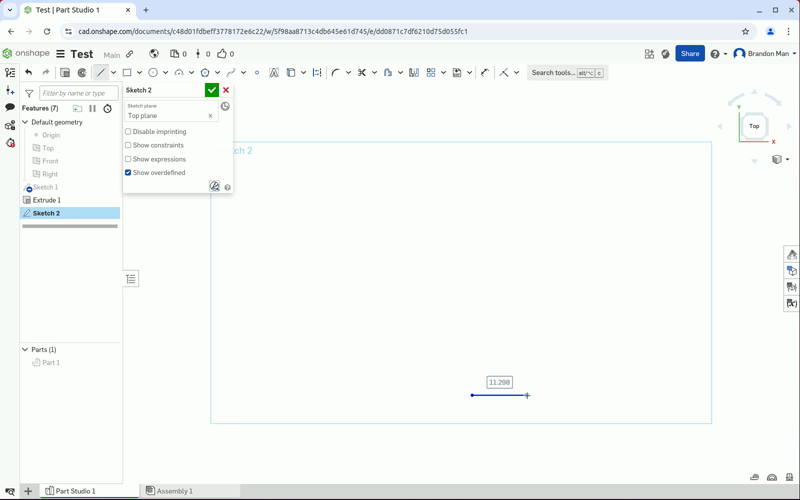
key_down(shift)
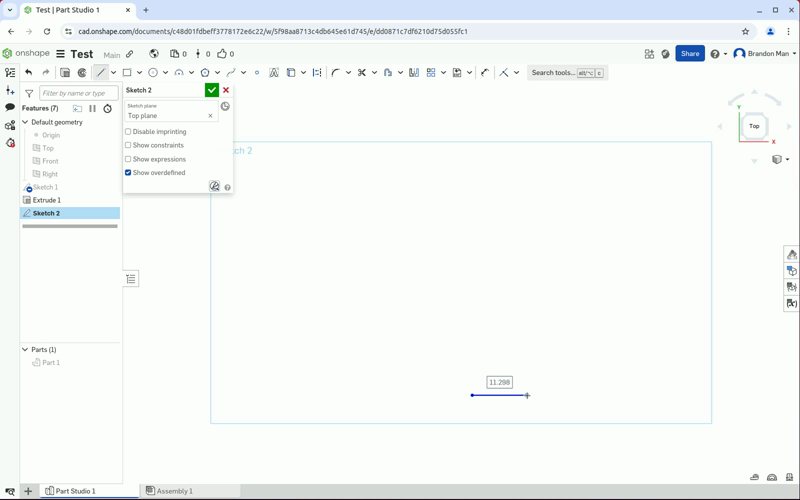
mouse_move(527, 295)
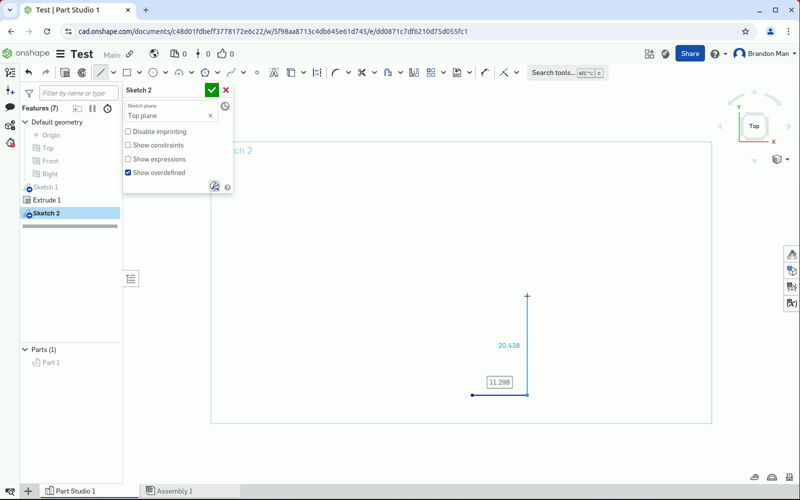
click(527, 295)
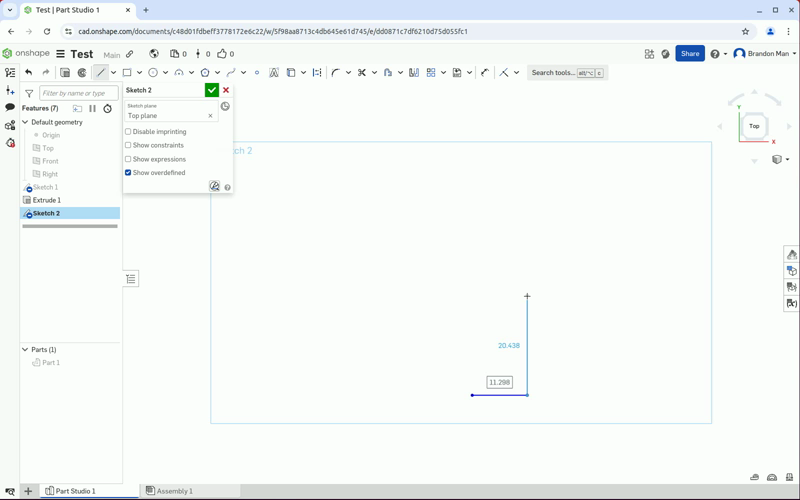
key_up(shift)
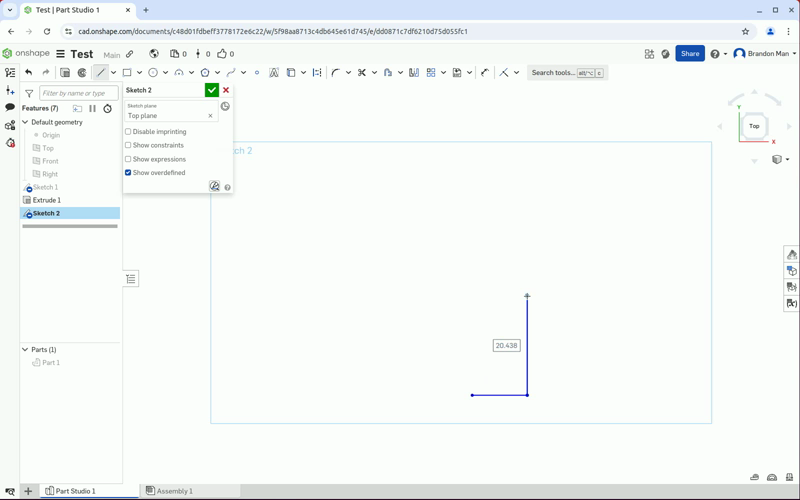
key_down(shift)
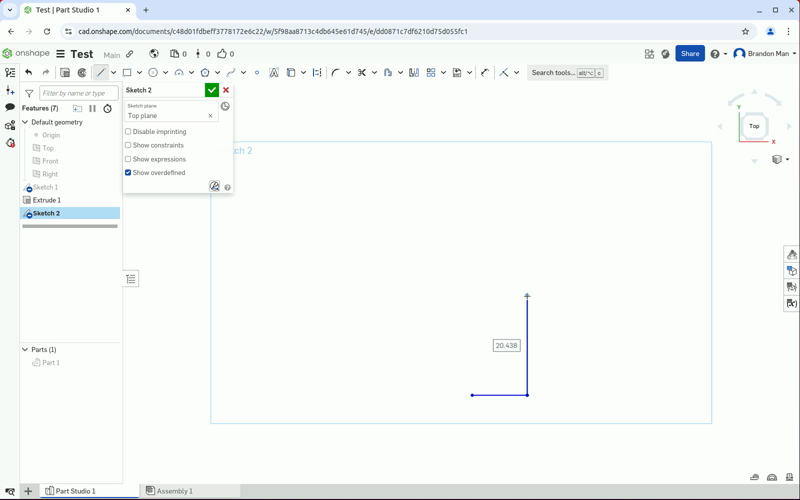
mouse_move(557, 295)
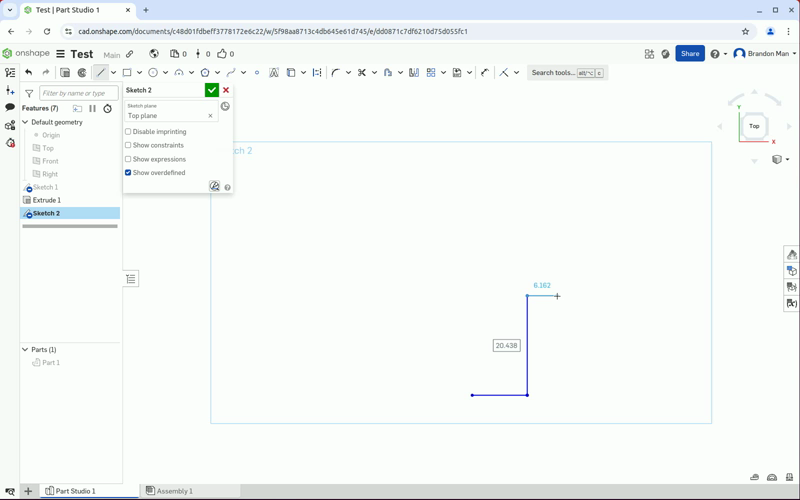
mouse_move(472, 295)
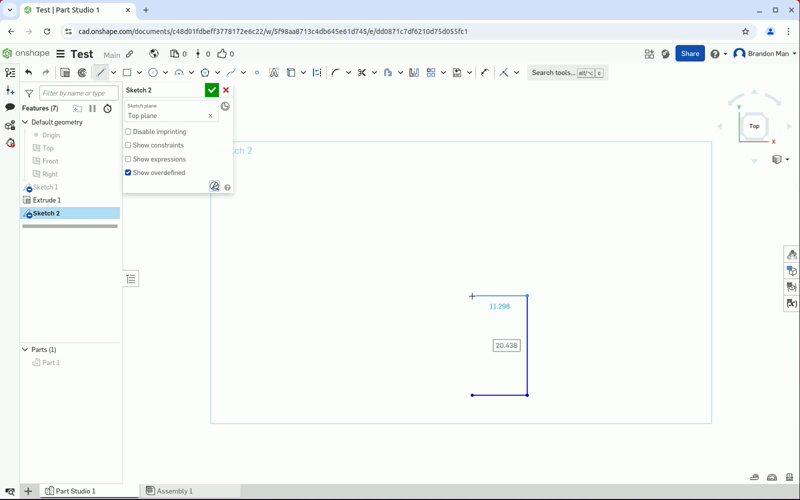
click(472, 295)
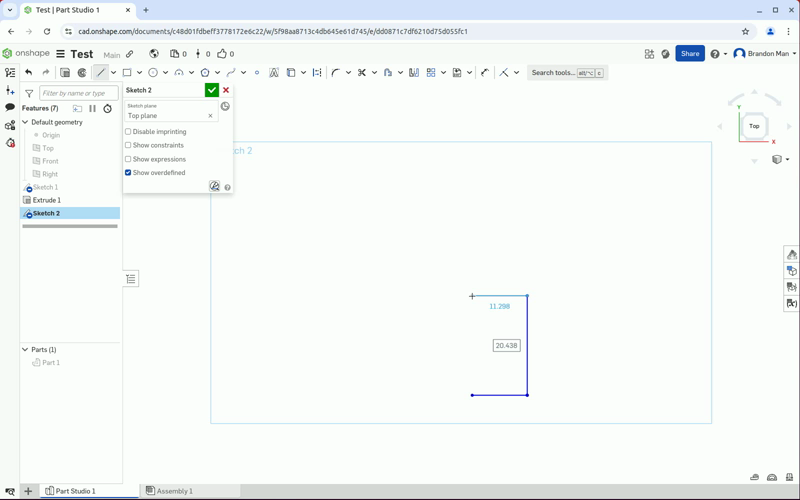
key_up(shift)
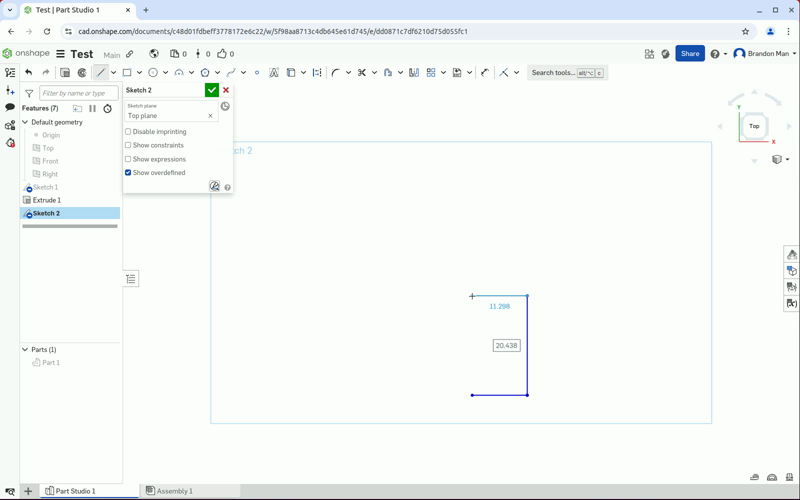
key_down(shift)
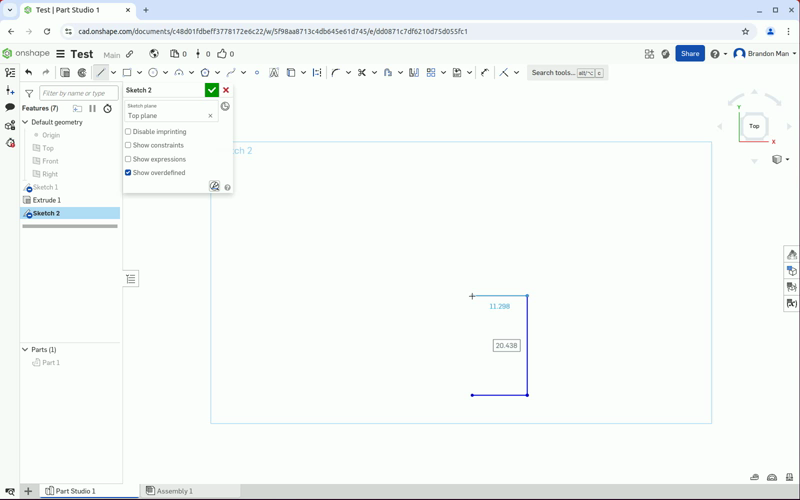
mouse_move(472, 395)
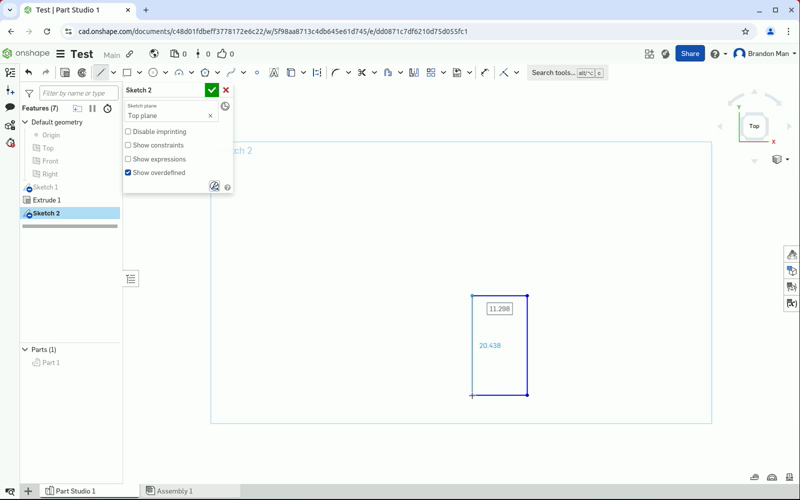
key_up(shift)
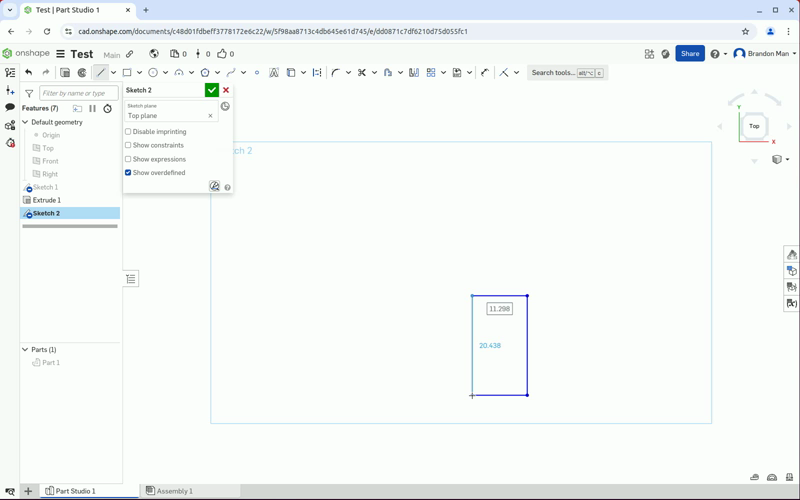
click(472, 395)
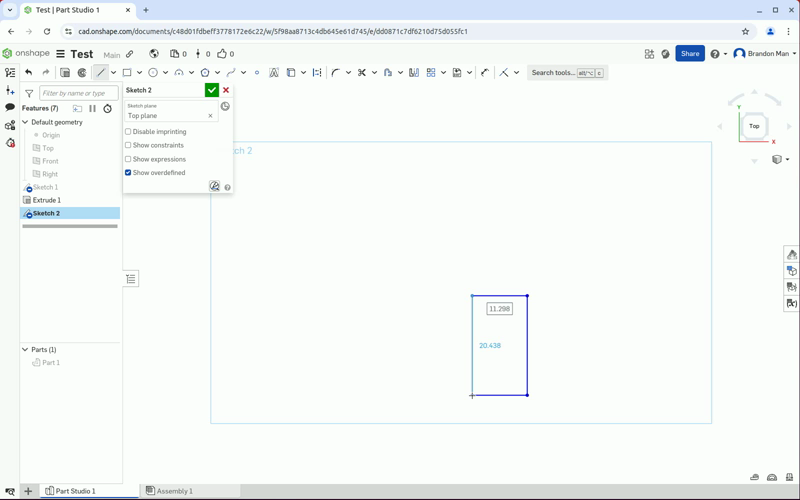
key(esc)
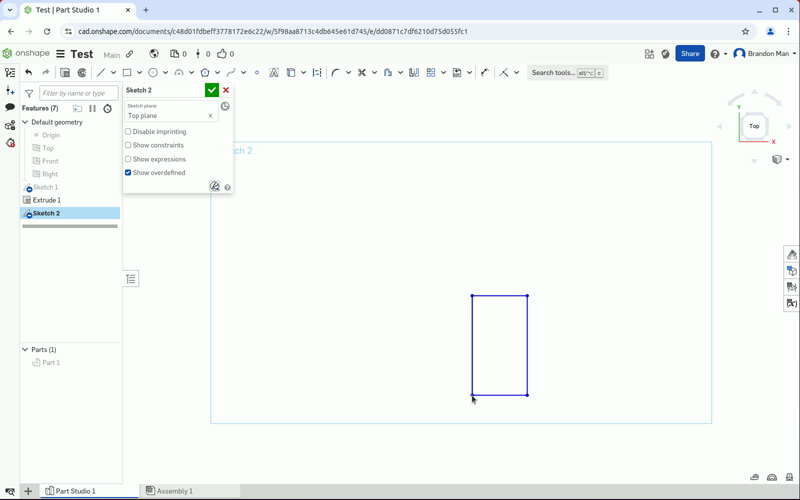
mouse_move(483, 338)
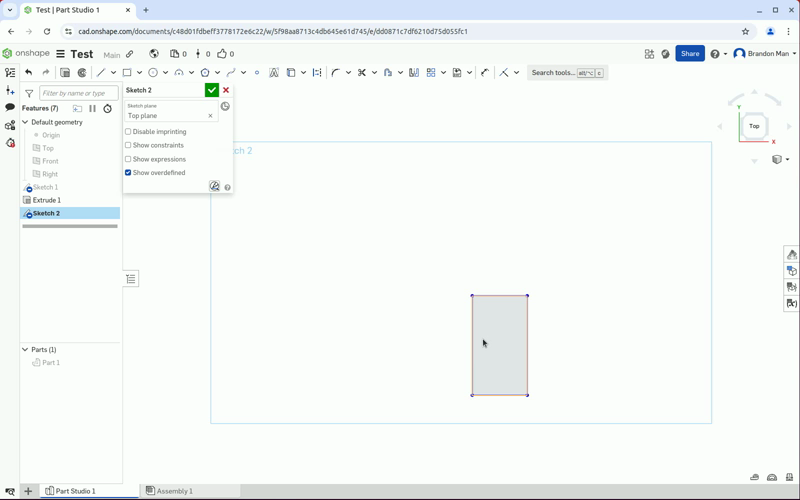
click(483, 338)
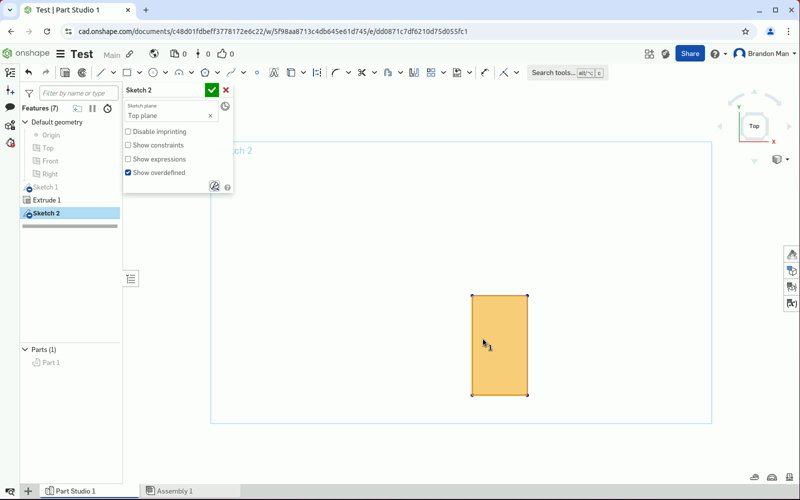
mouse_move(73, 352)
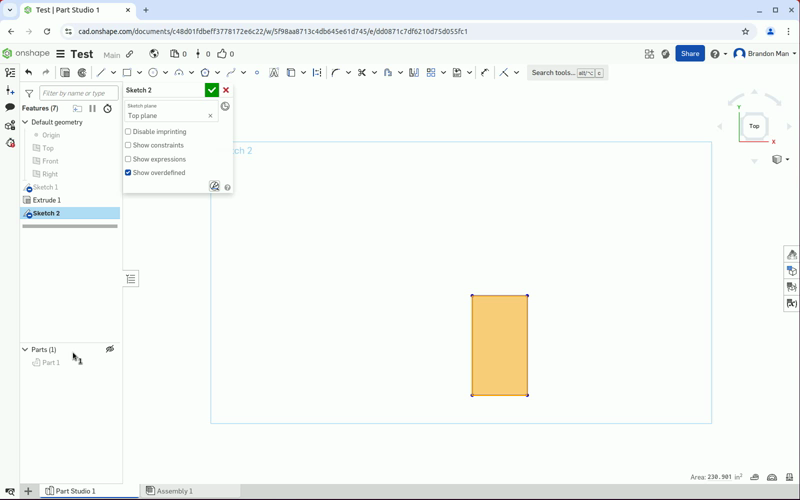
key(shift+y)
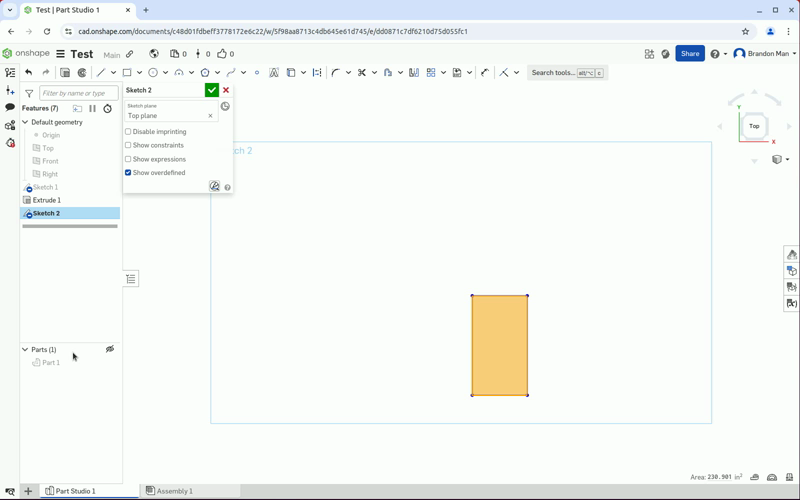
key(shift+e)
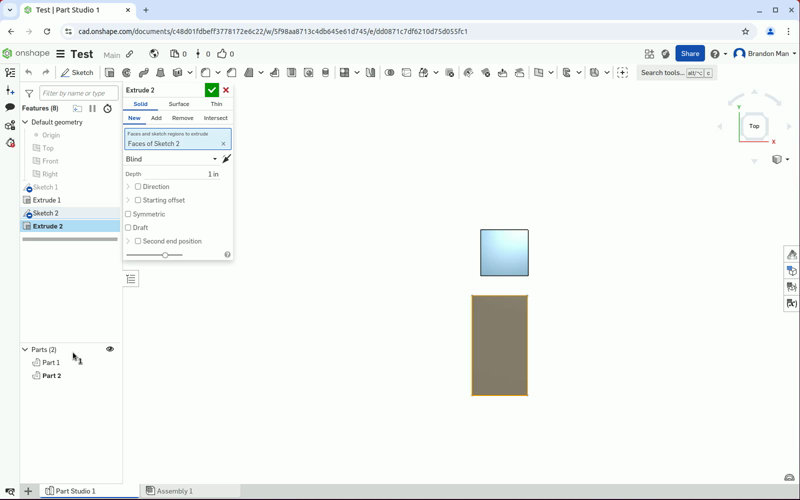
mouse_move(143, 106)
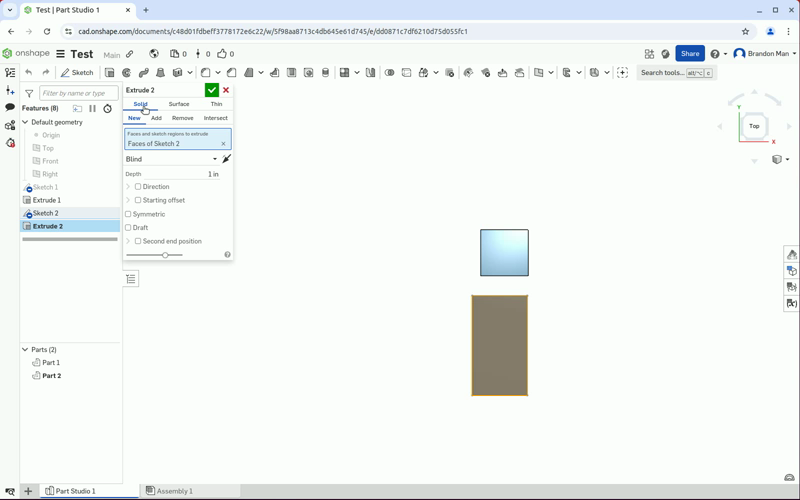
click(143, 106)
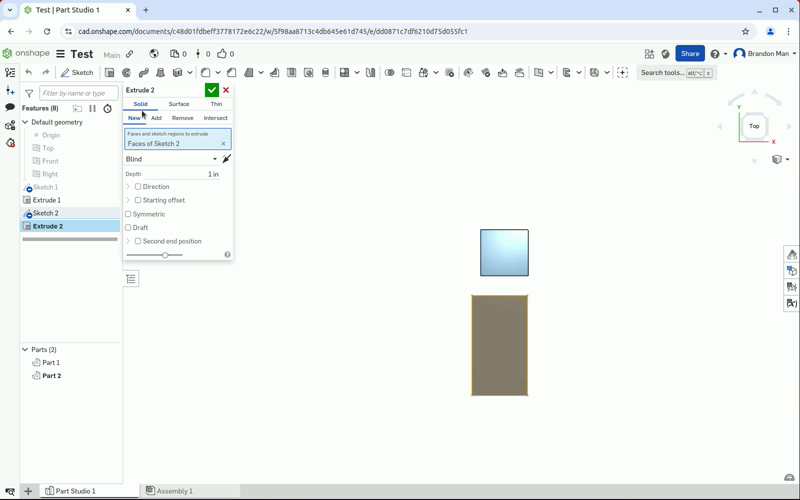
mouse_move(137, 120)
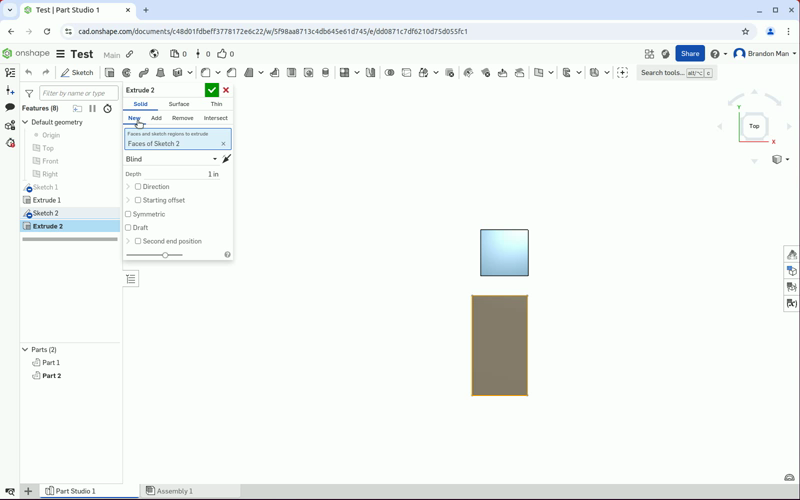
click(137, 120)
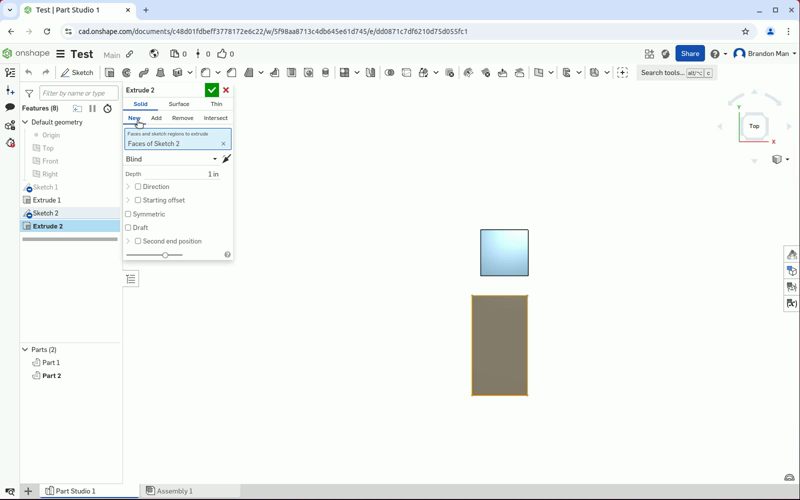
key(tab, 4)
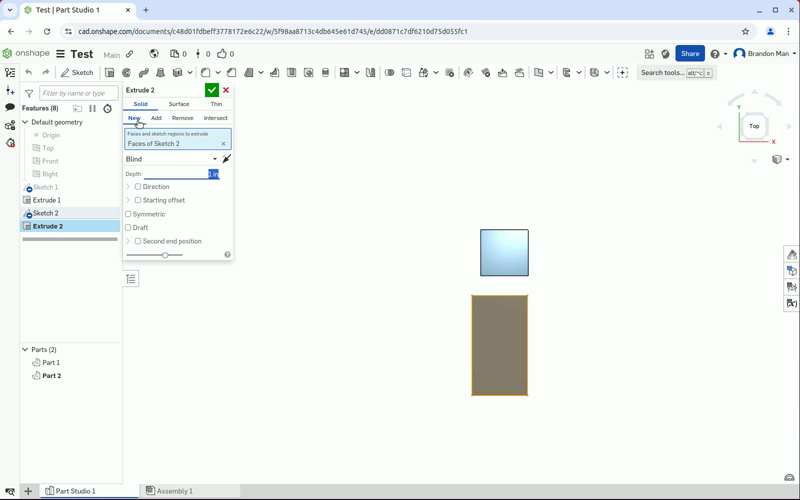
text(4.574)
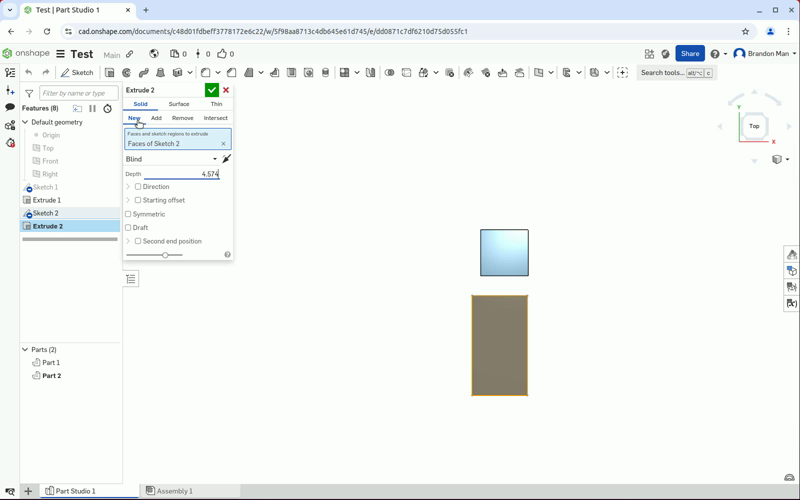
key(enter)
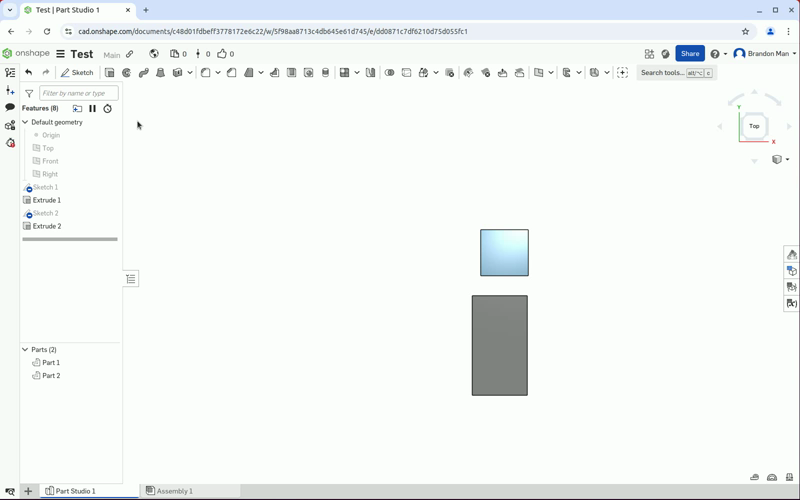
key(shift+h)
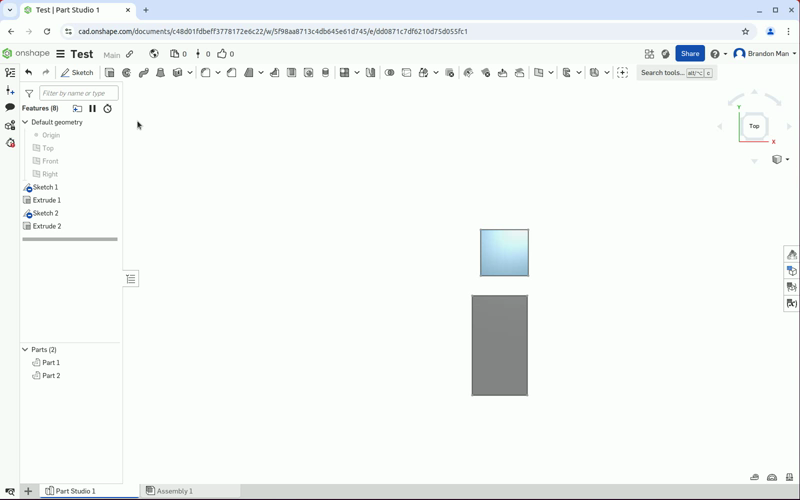
key(shift+h)
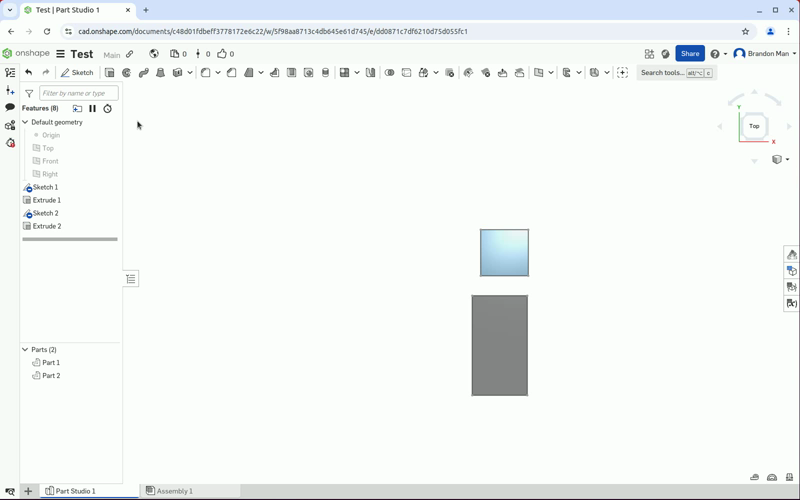
key(shift+7)
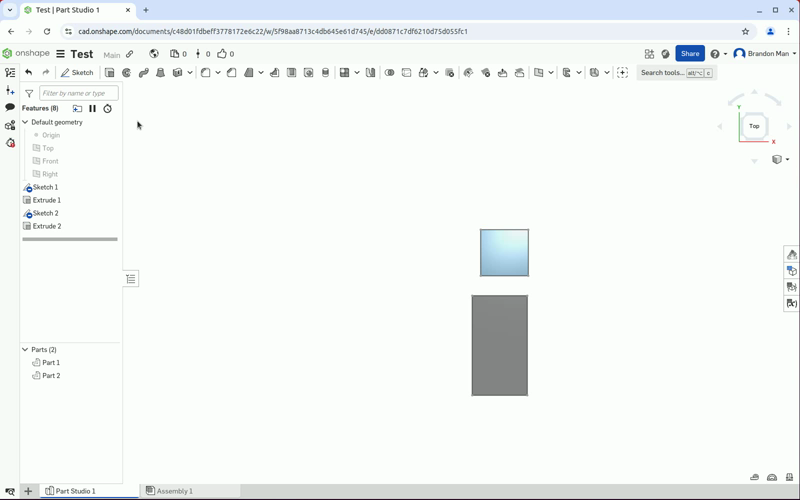
key(up, 3)
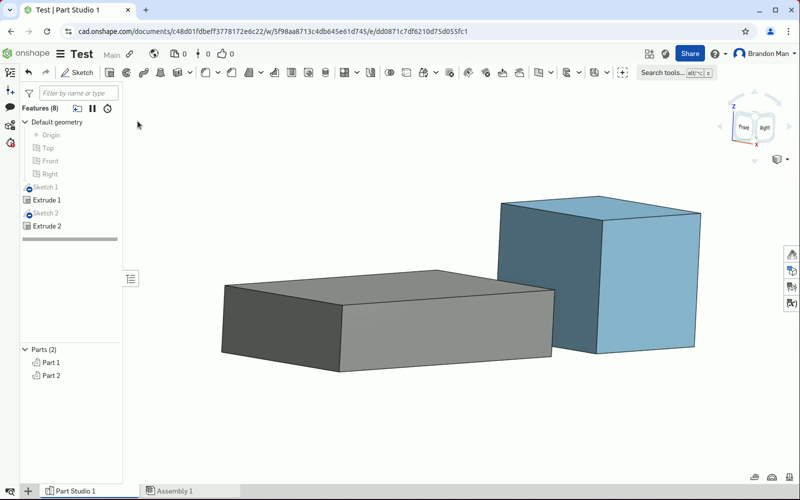
key(left, 3)
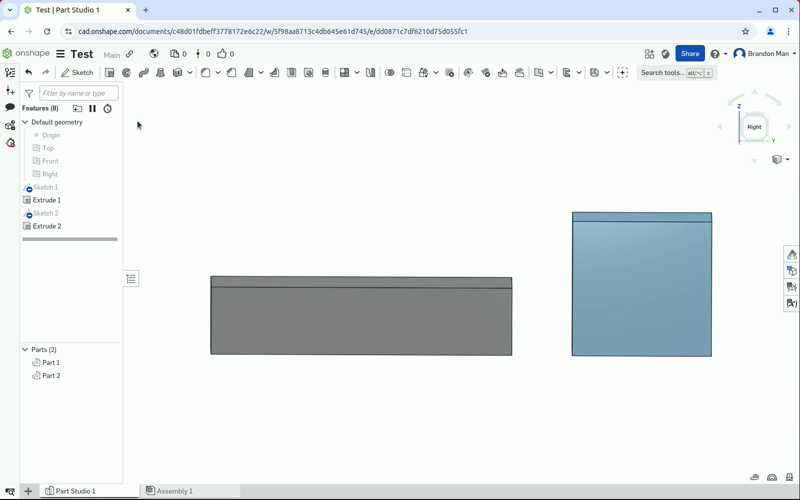
key(right, 3)
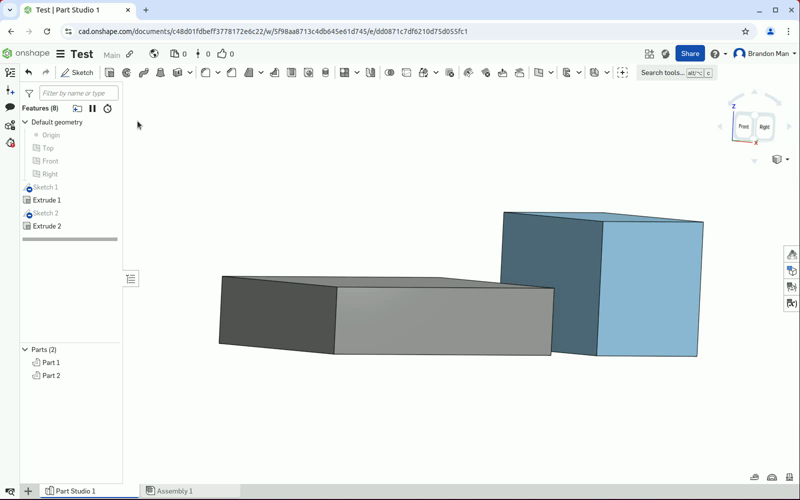
key(down, 3)
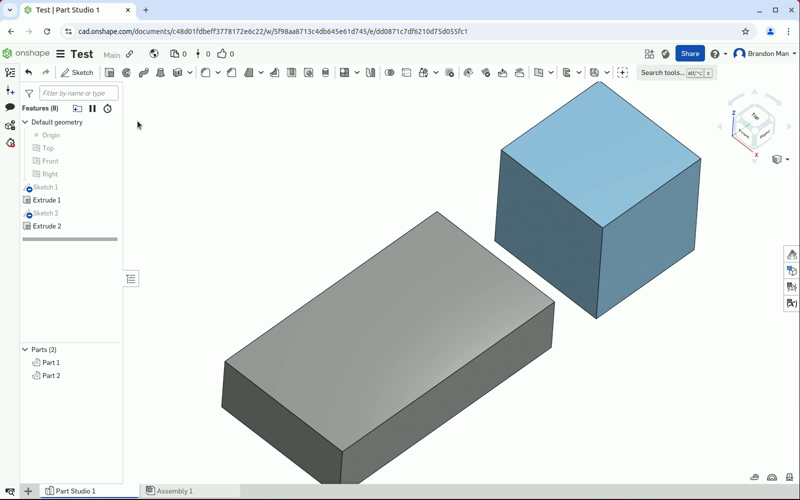
mouse_move(73, 189)
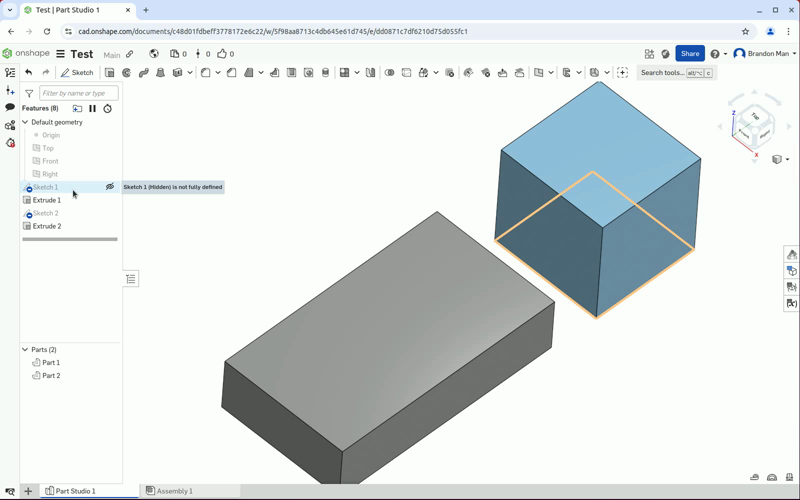
click(73, 189)